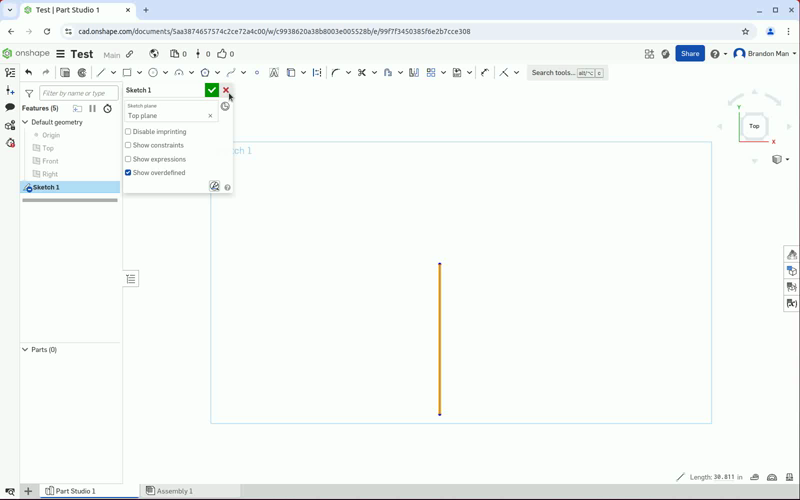
key(shift+h)
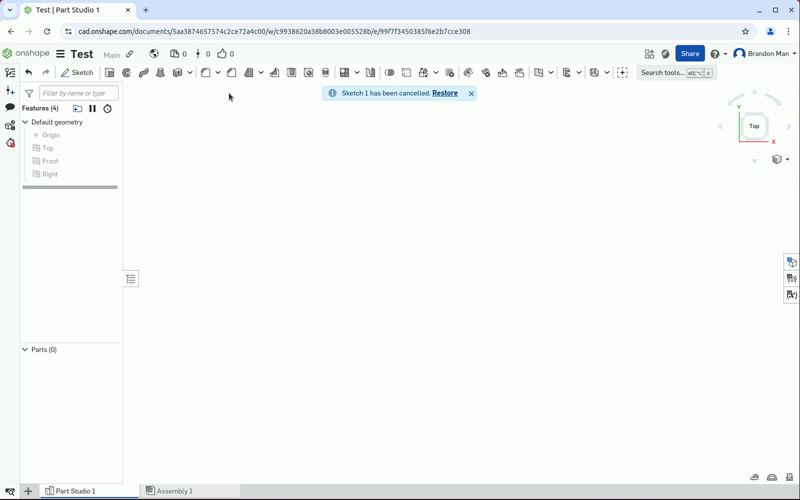
mouse_move(73, 352)
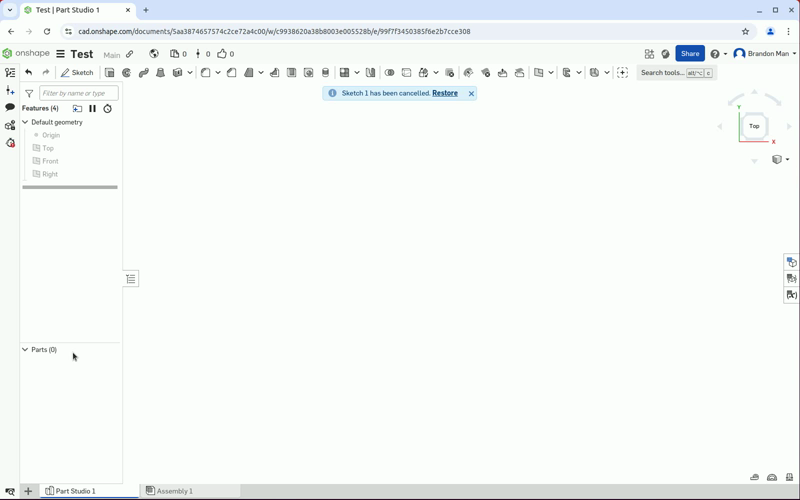
key(y)
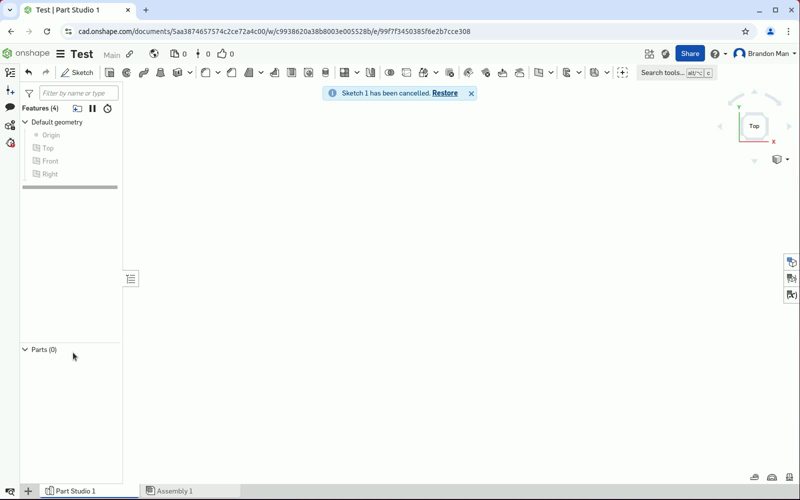
key(shift+p)
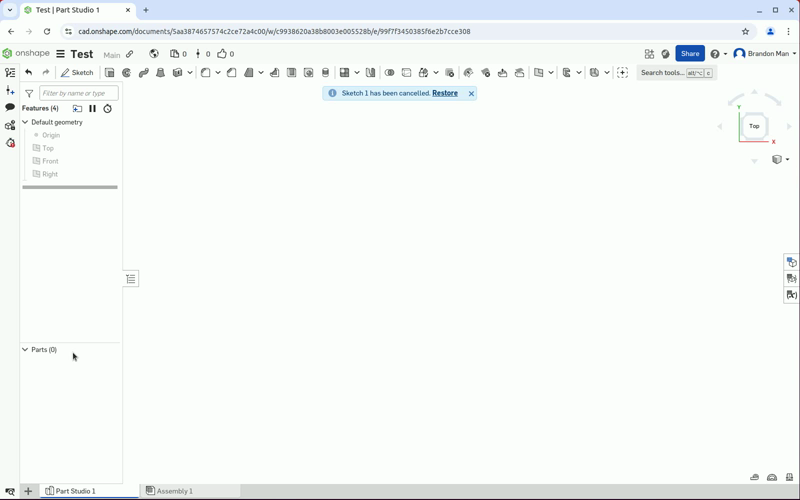
key(space)
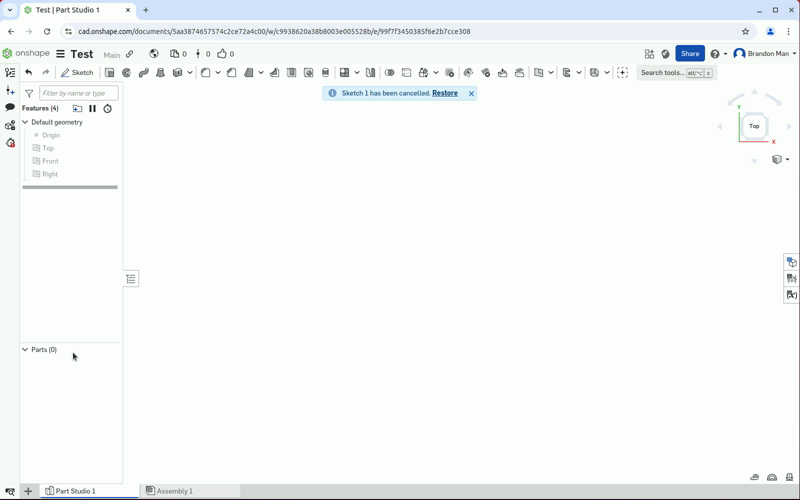
key_down(shift)
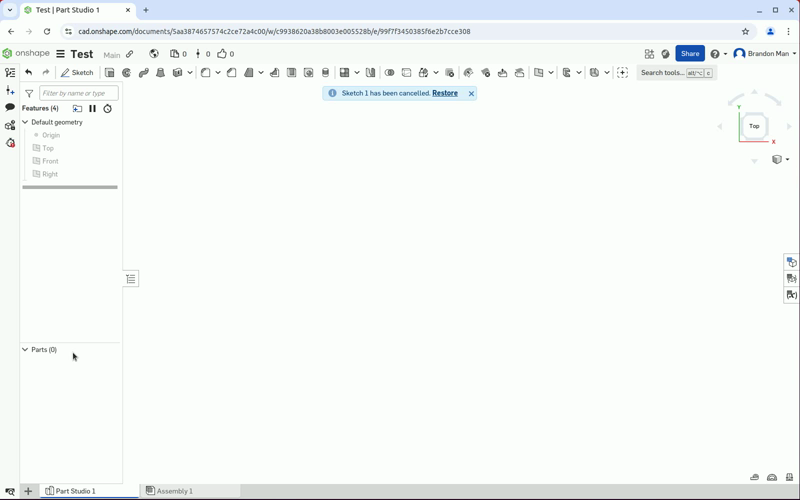
key(up)
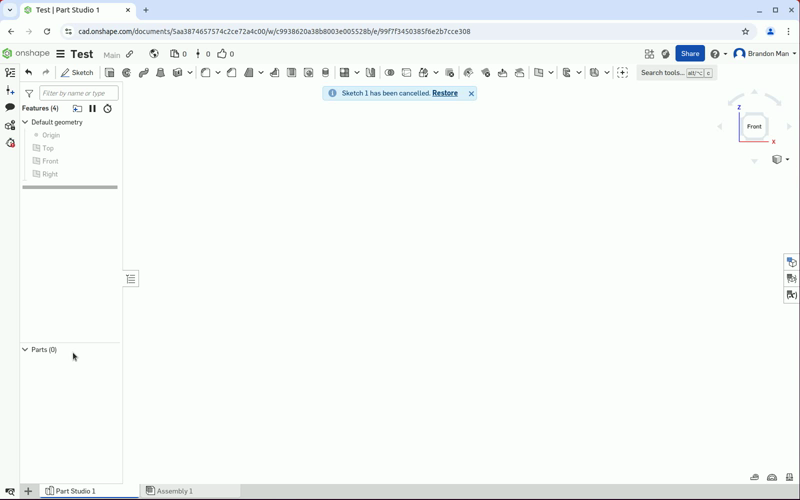
key_up(shift)
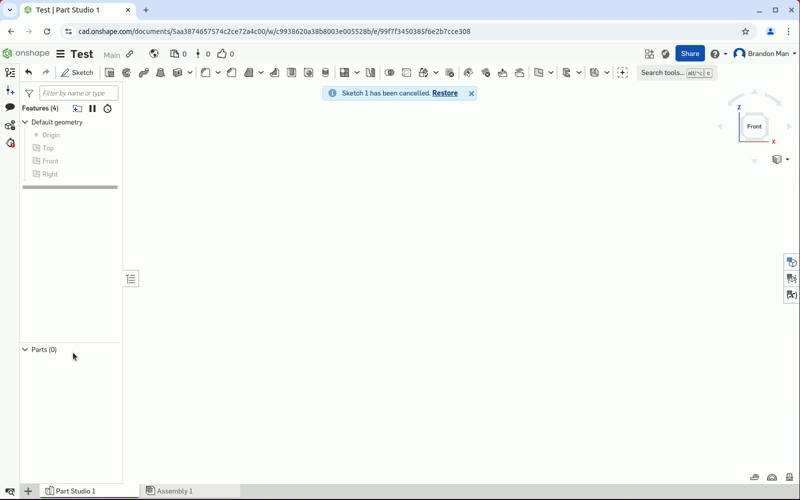
mouse_move(73, 352)
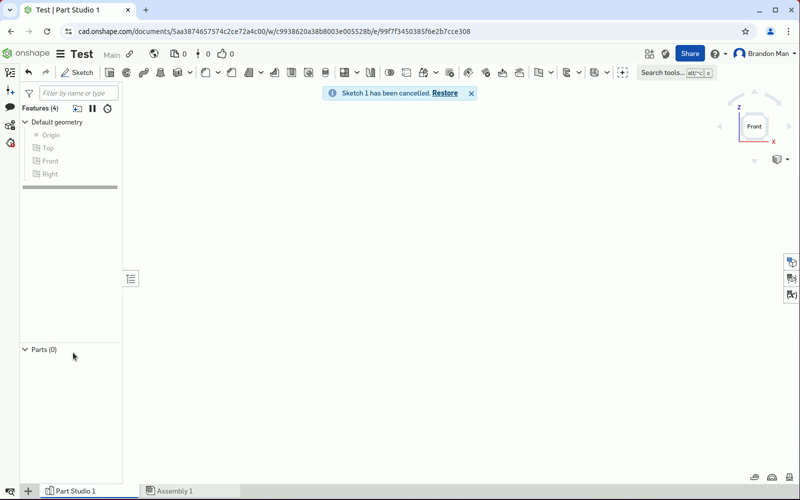
key(shift+y)
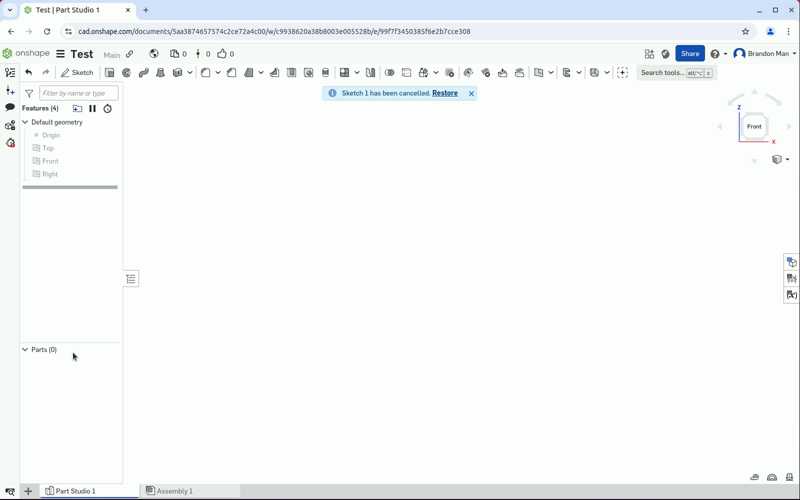
key(shift+s)
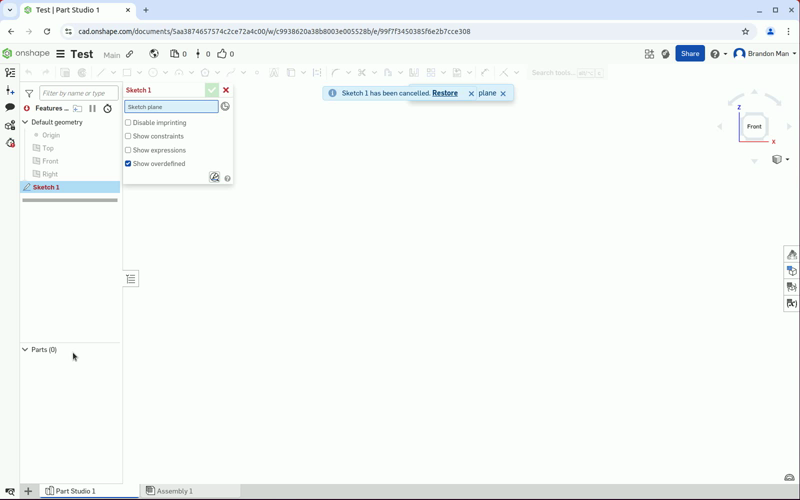
mouse_move(73, 163)
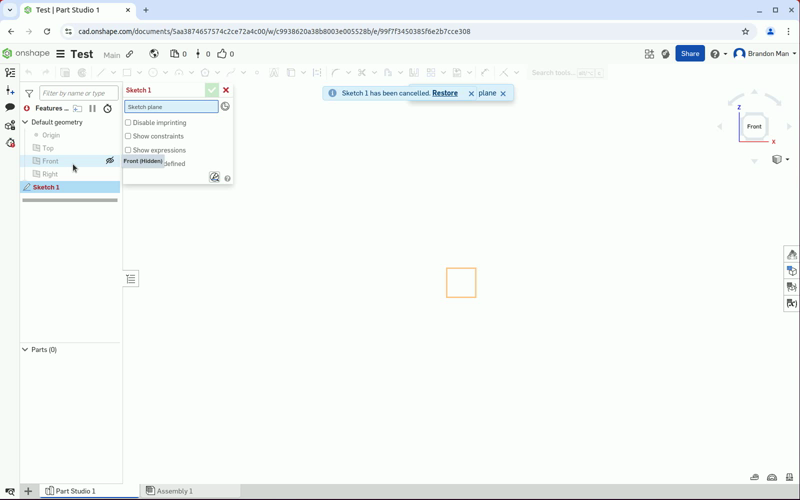
click(73, 163)
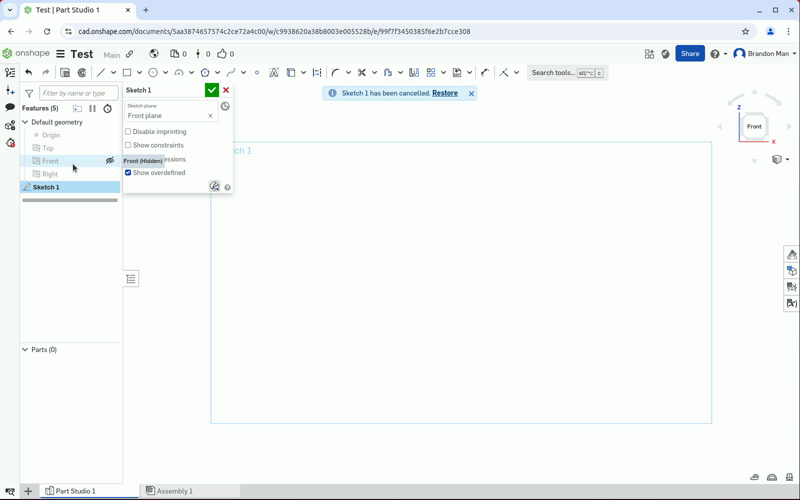
mouse_move(73, 352)
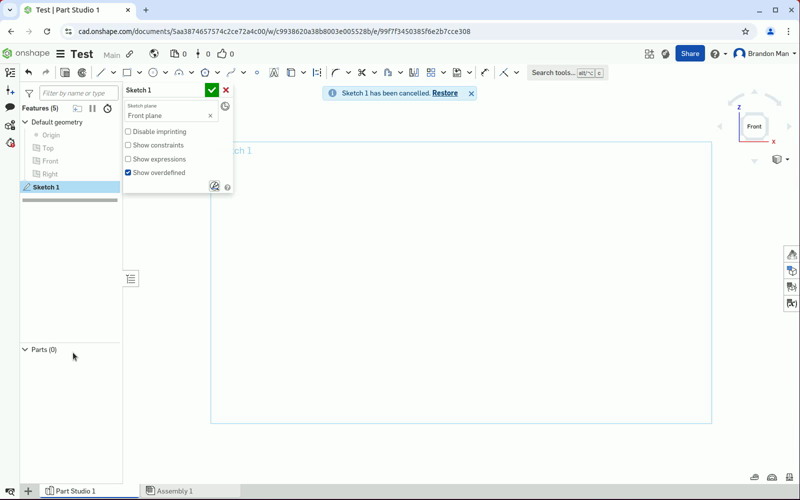
key(y)
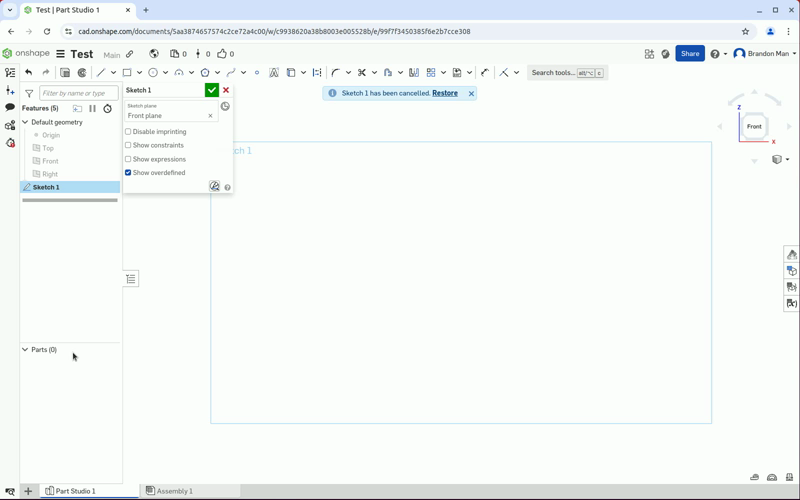
key(c)
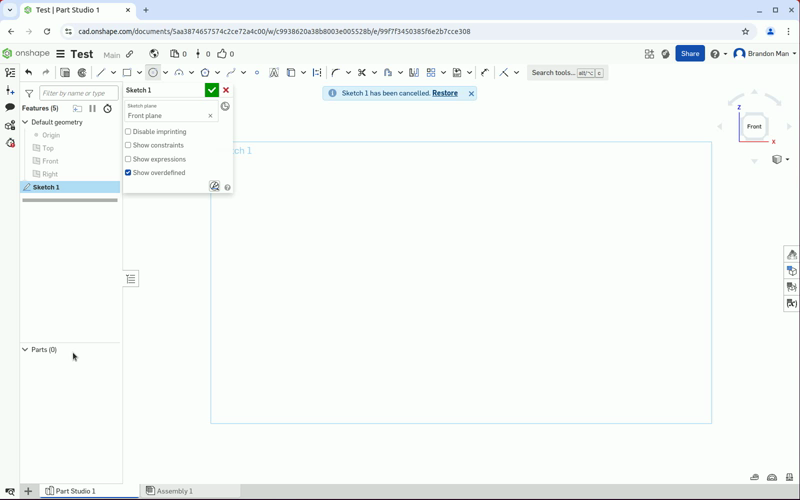
key_down(shift)
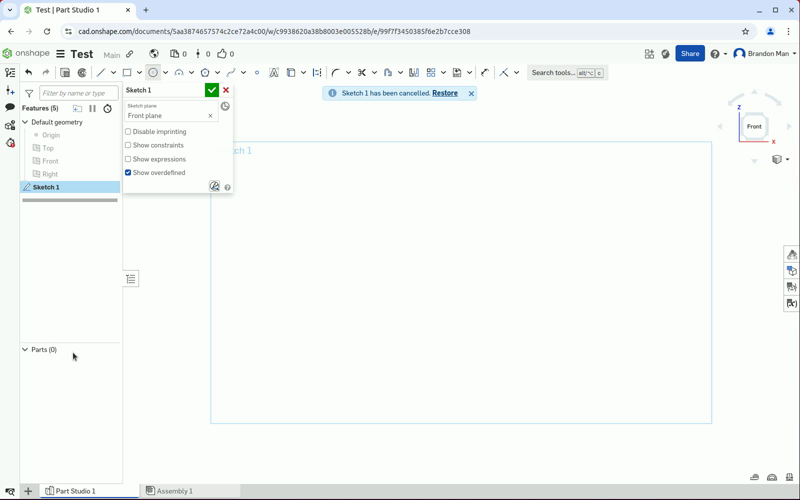
mouse_move(461, 282)
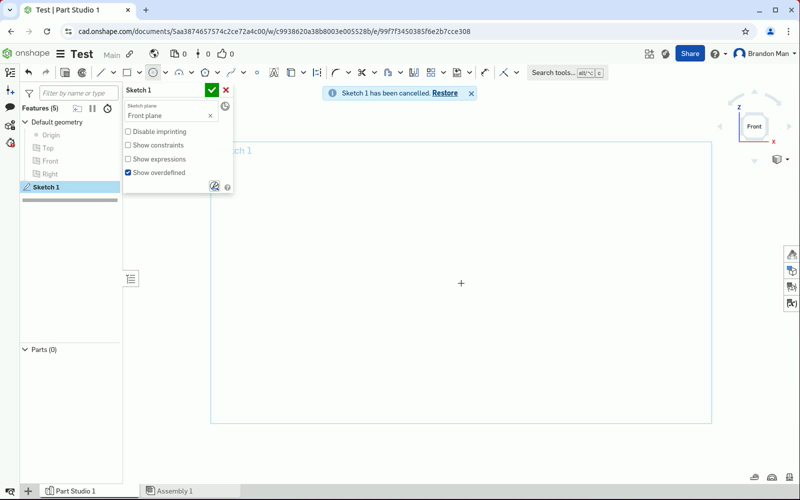
click(461, 282)
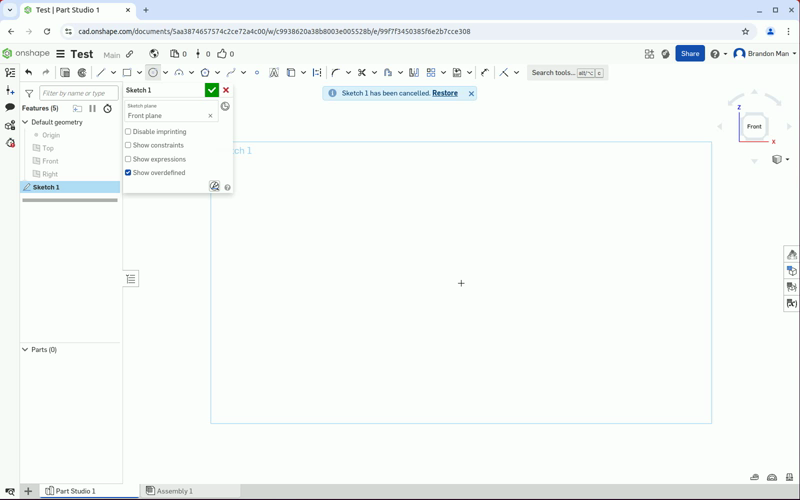
key_up(shift)
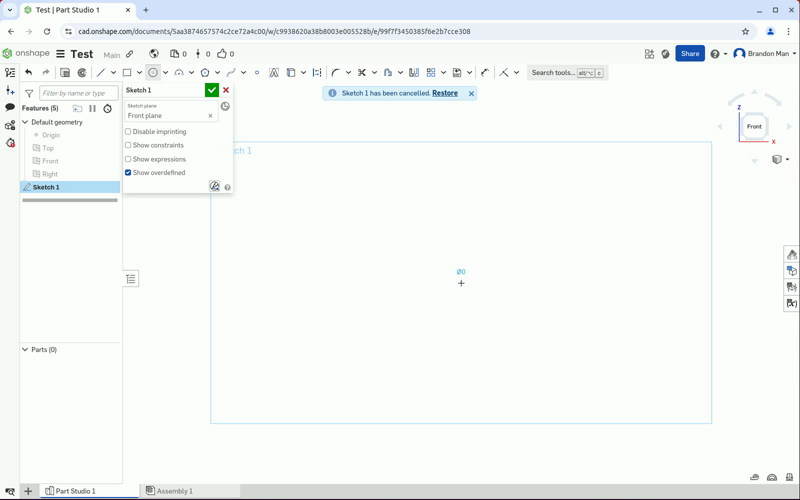
mouse_move(482, 282)
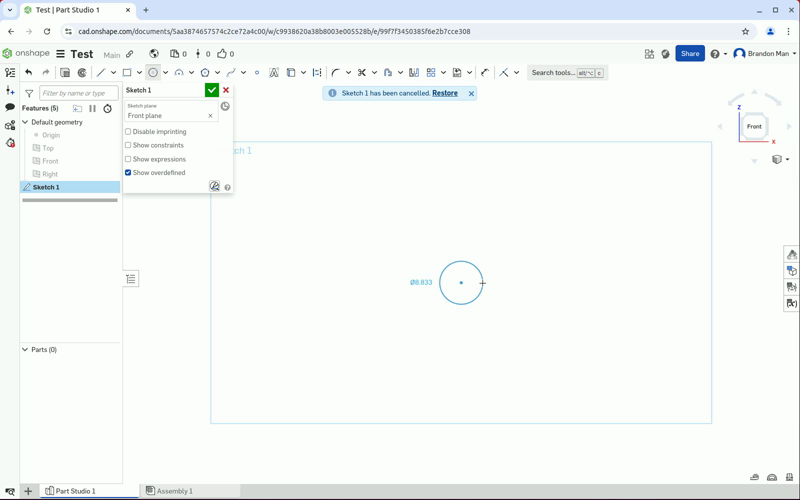
click(482, 282)
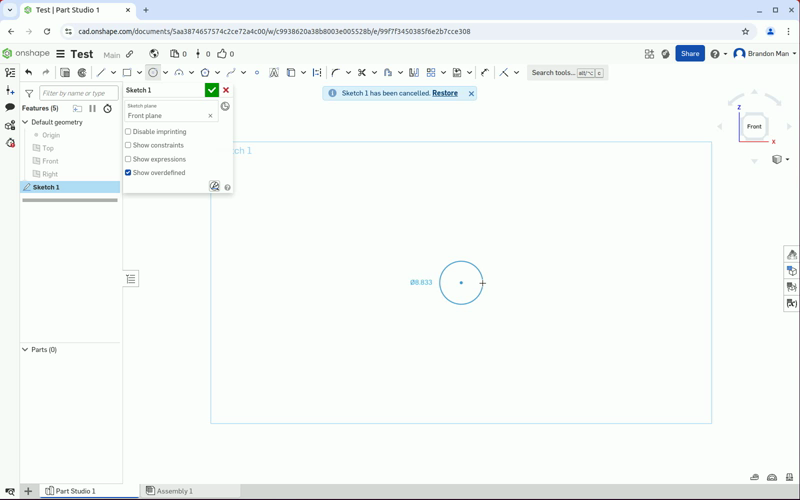
key(esc)
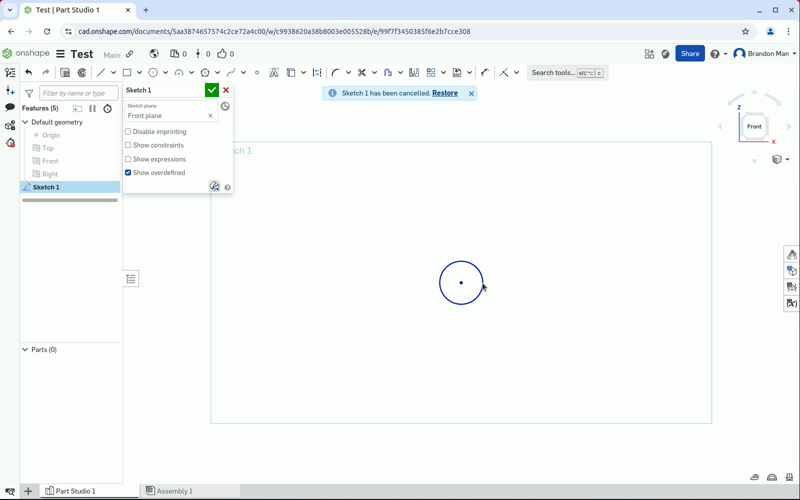
mouse_move(473, 272)
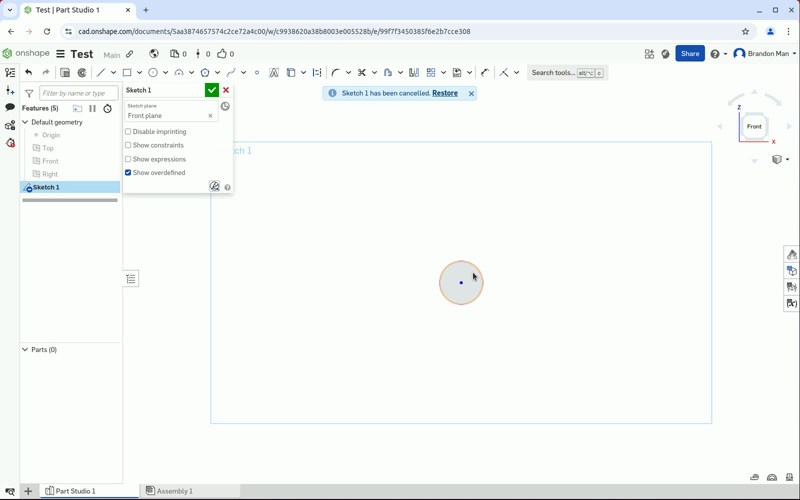
scroll(6)
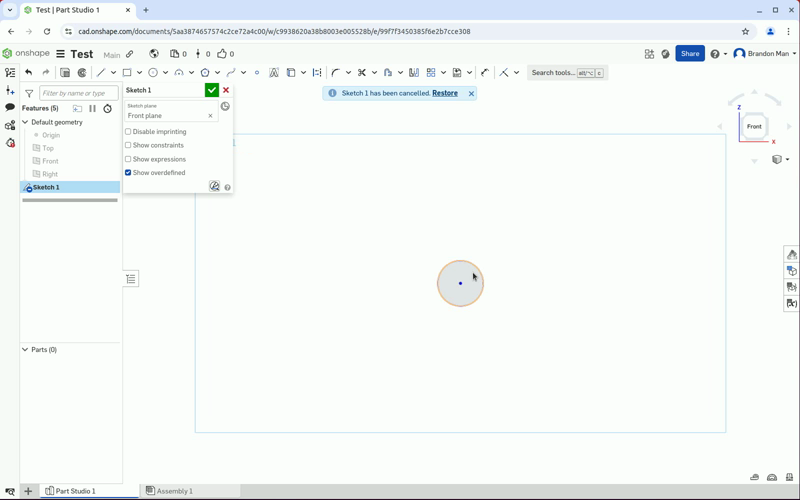
scroll(6)
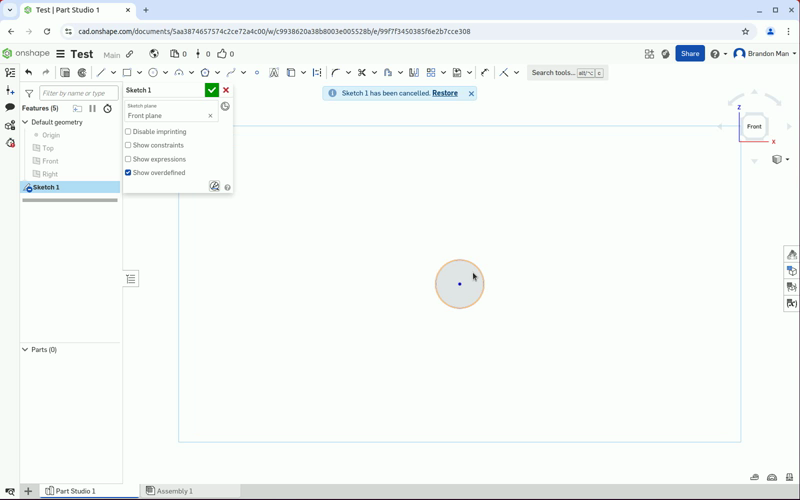
scroll(6)
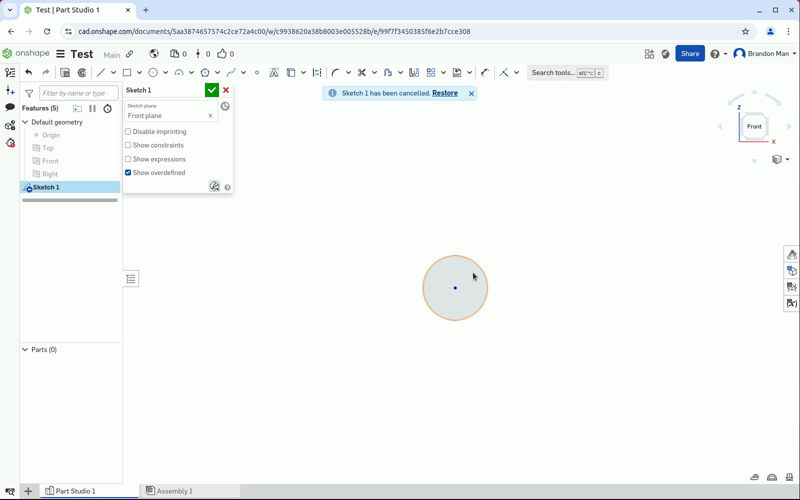
scroll(6)
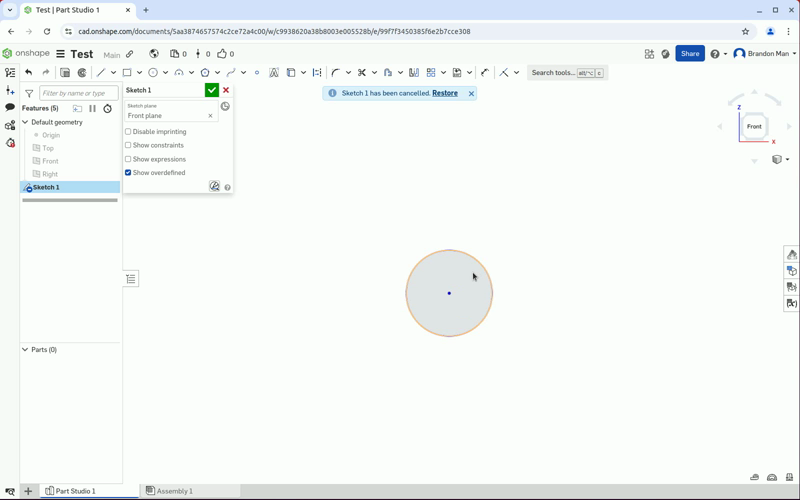
scroll(6)
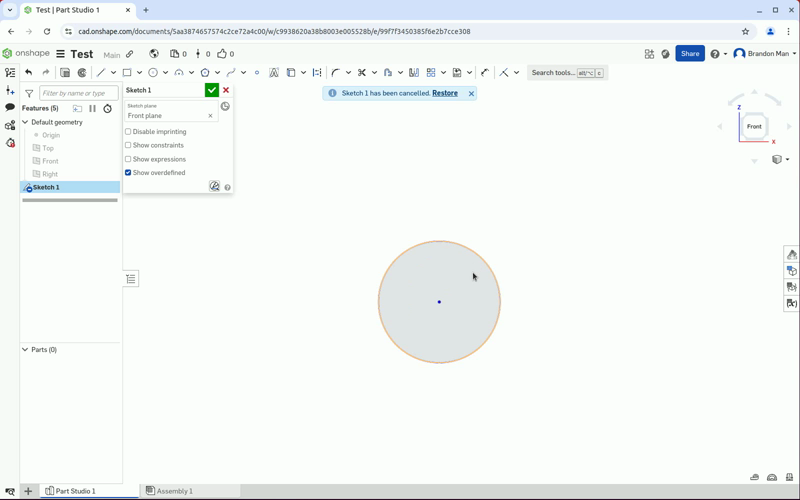
scroll(6)
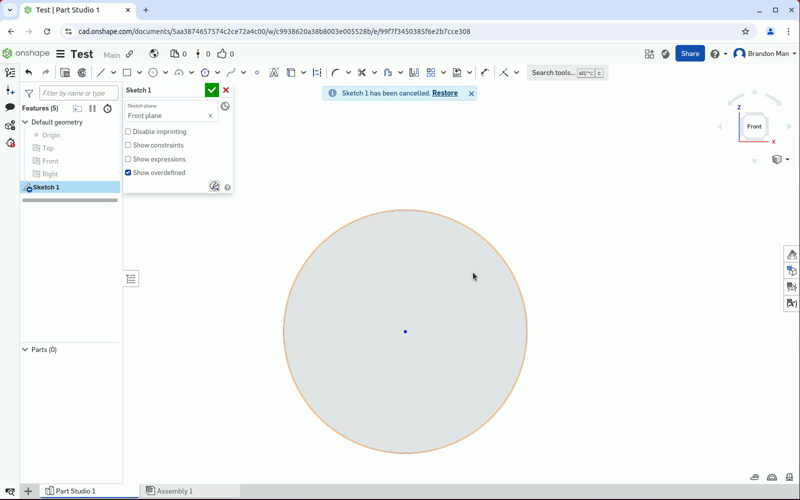
scroll(6)
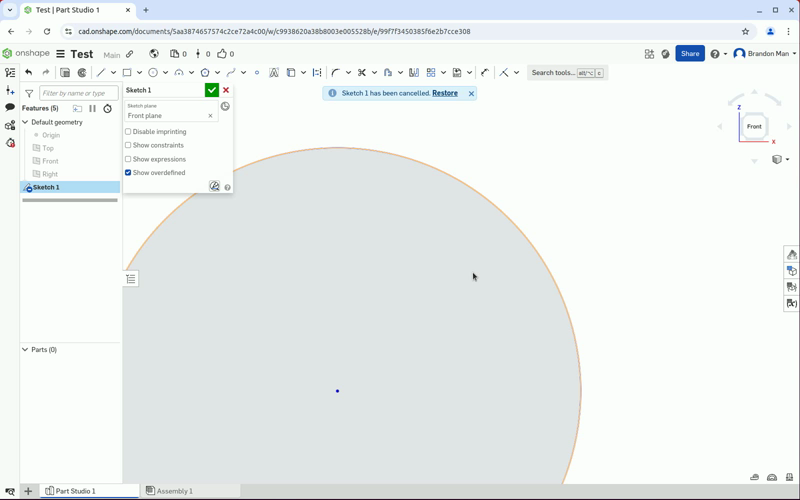
click(473, 272)
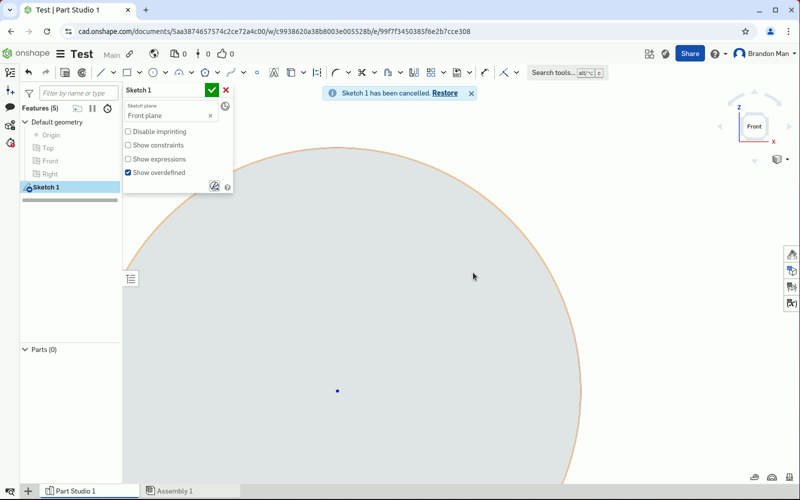
scroll(-6)
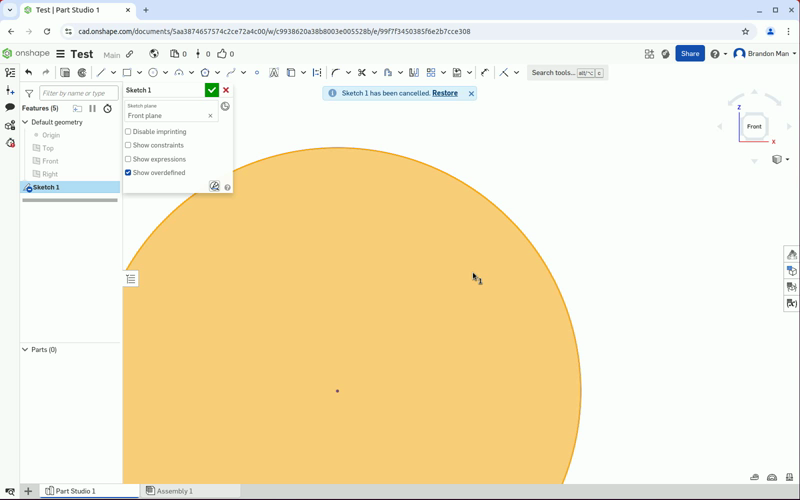
scroll(-6)
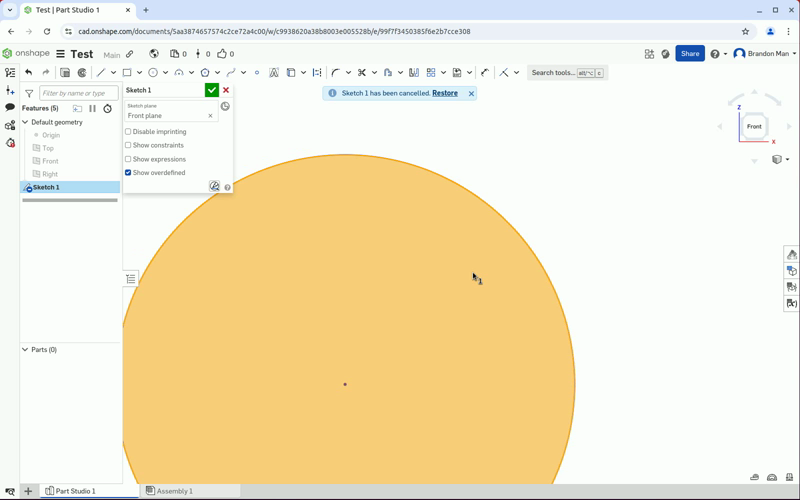
scroll(-6)
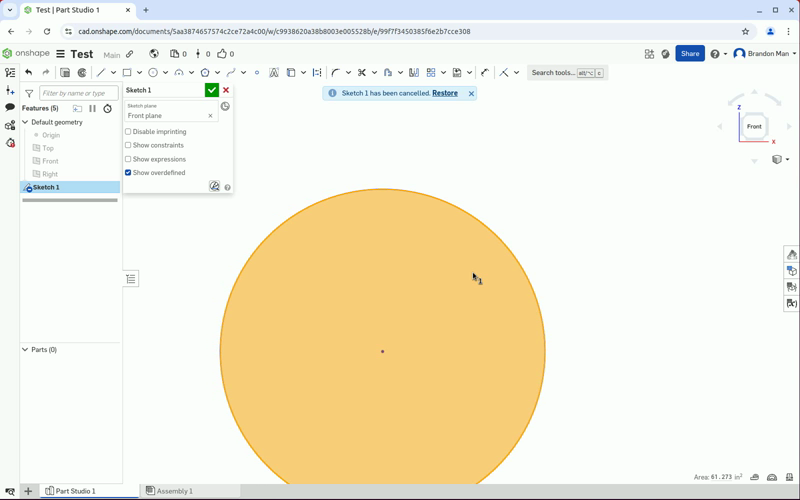
scroll(-6)
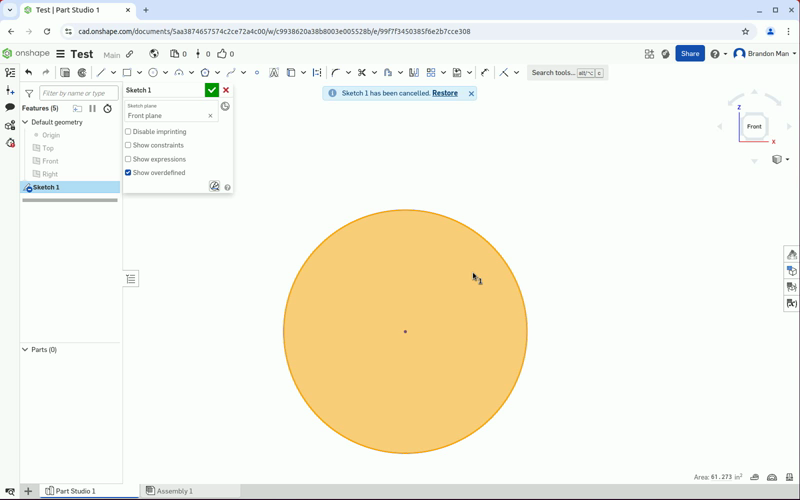
scroll(-6)
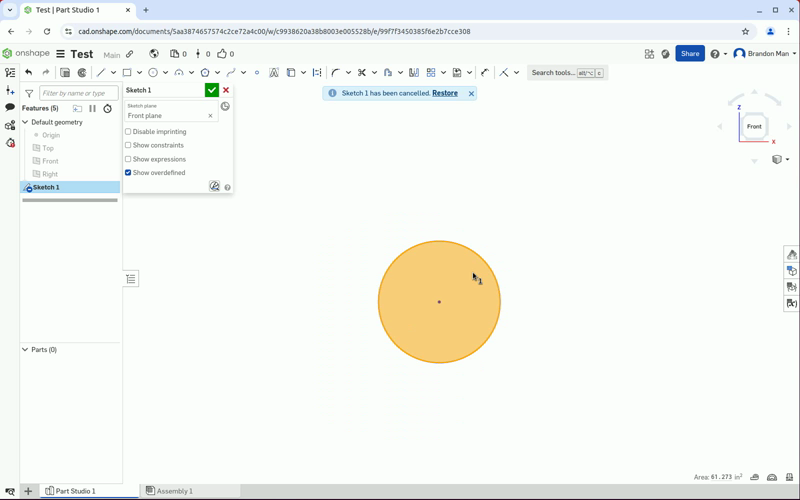
scroll(-6)
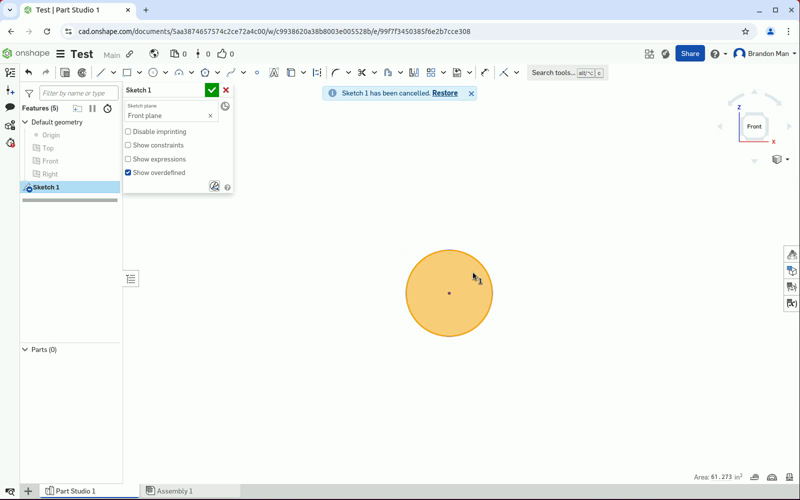
scroll(-6)
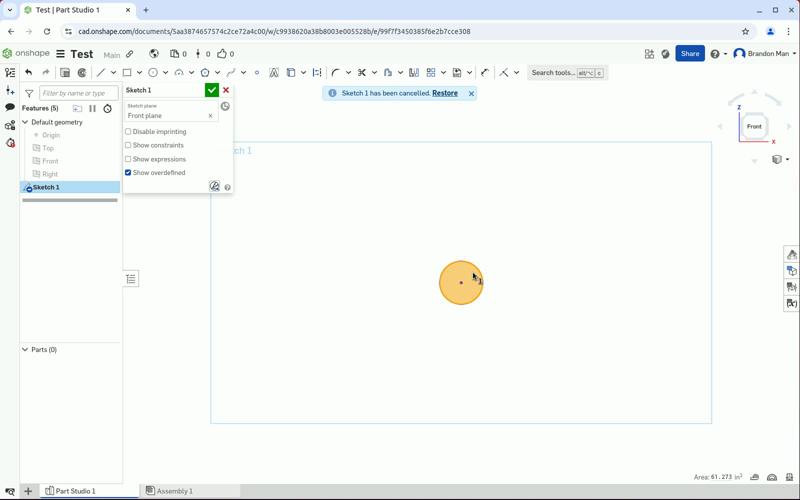
mouse_move(73, 352)
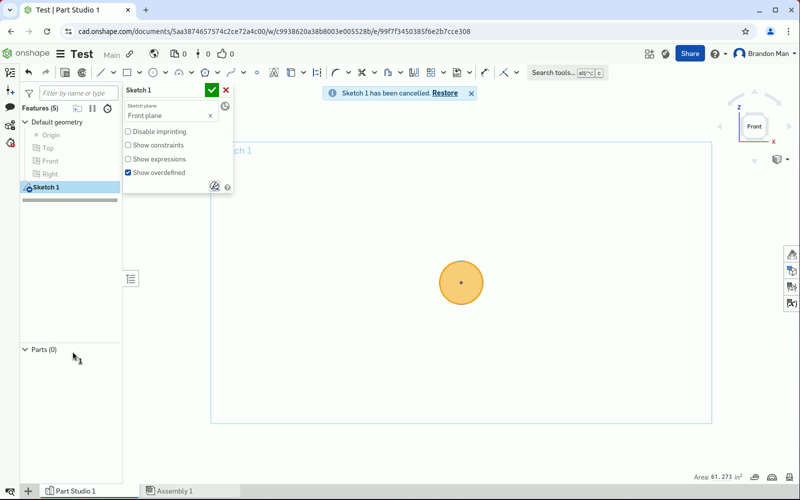
key(shift+y)
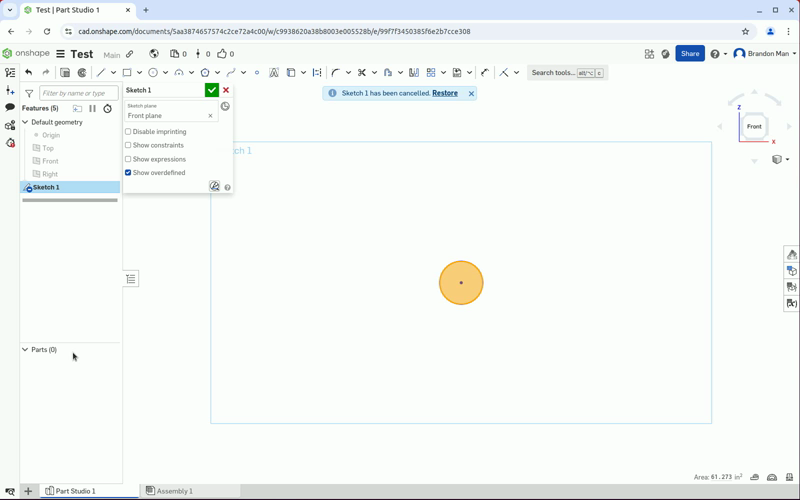
key(shift+e)
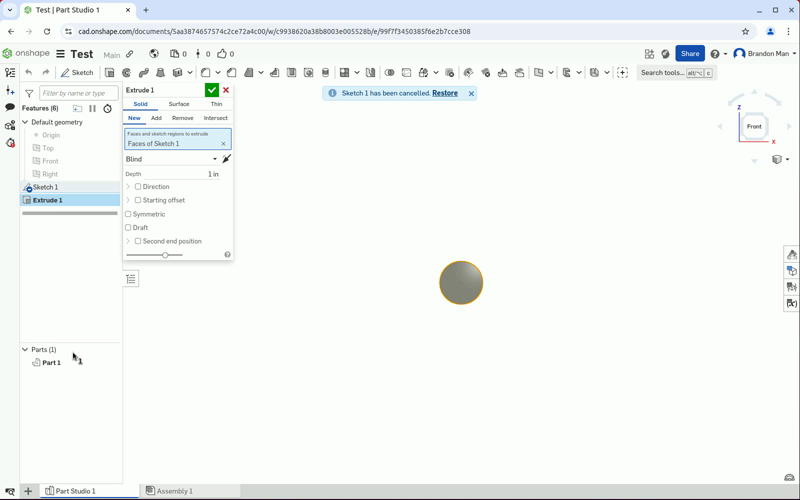
mouse_move(143, 106)
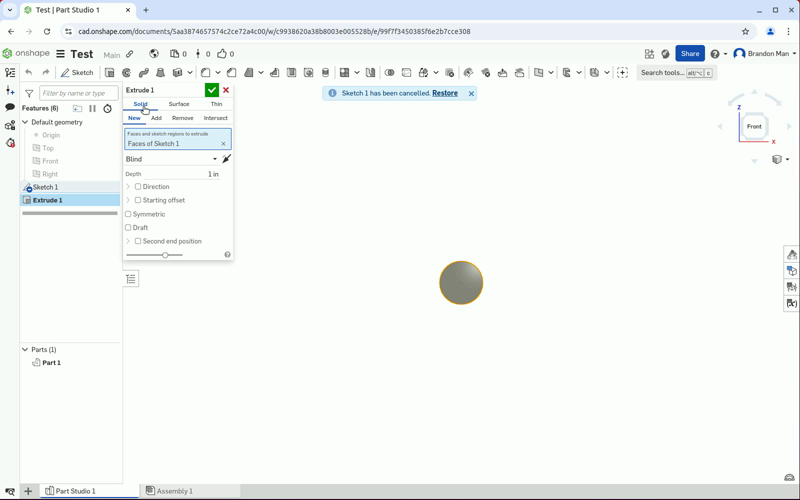
click(143, 106)
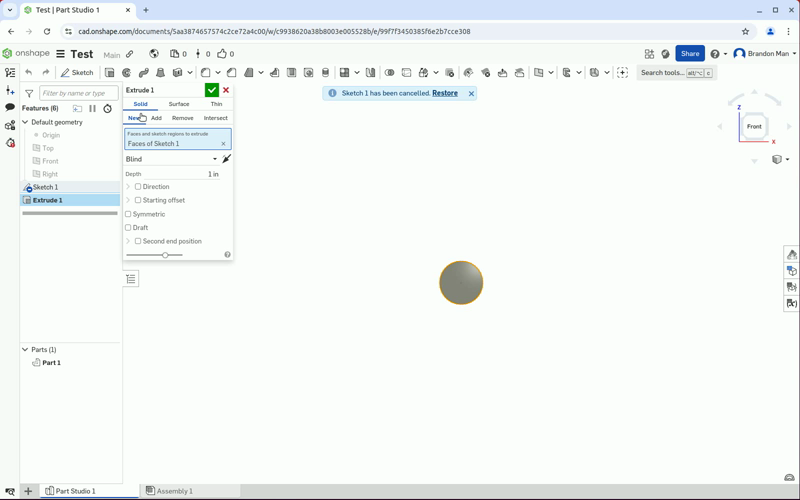
mouse_move(137, 120)
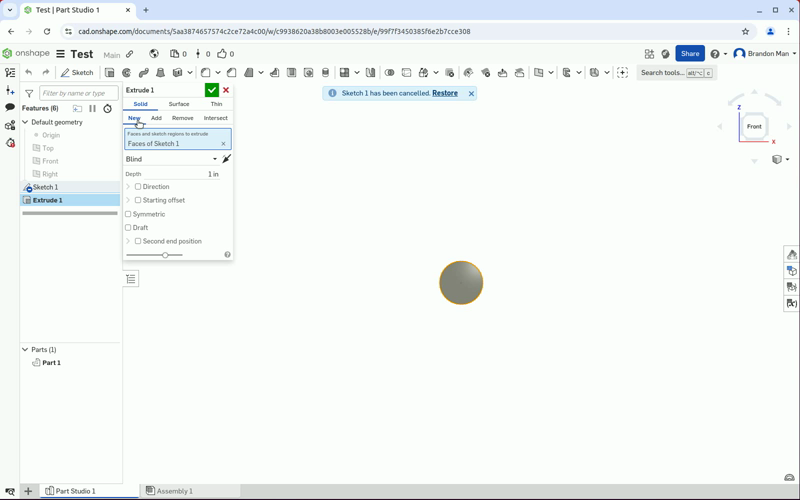
click(137, 120)
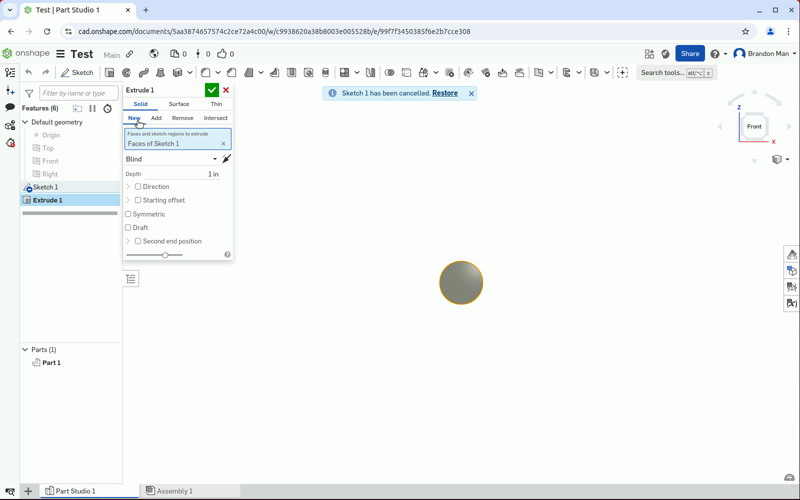
key(tab, 4)
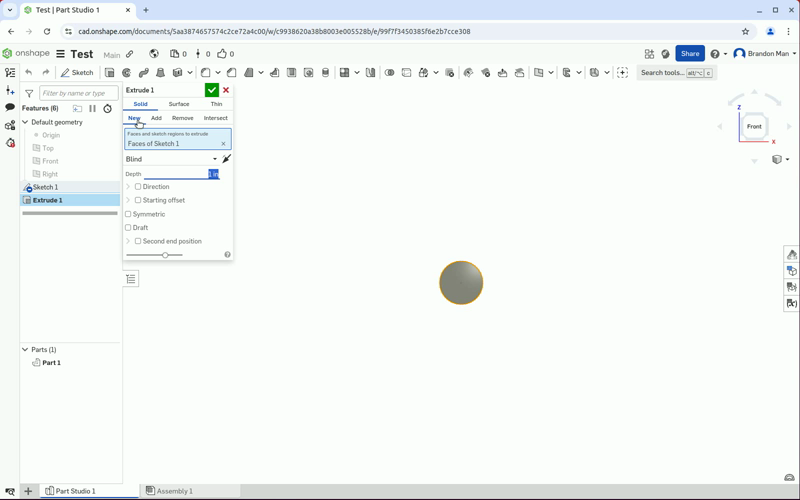
text(23.108)
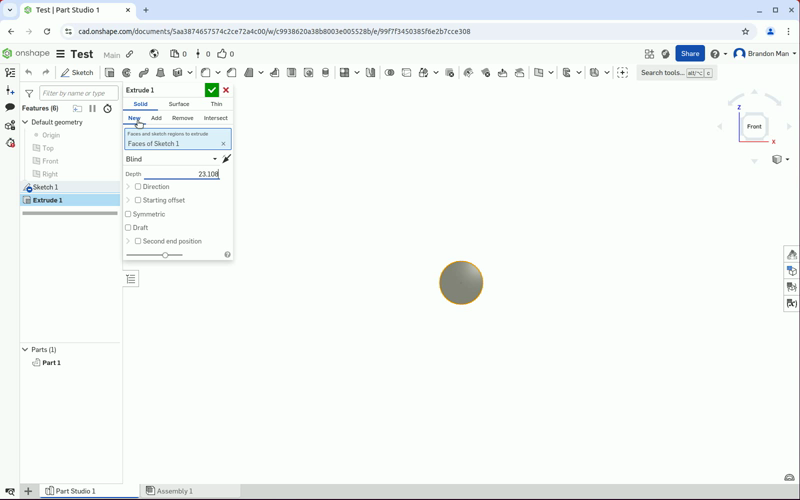
key(enter)
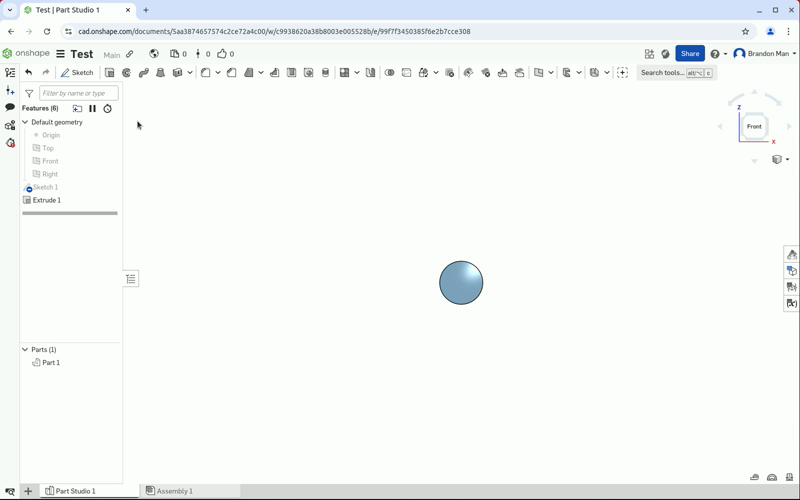
key(shift+h)
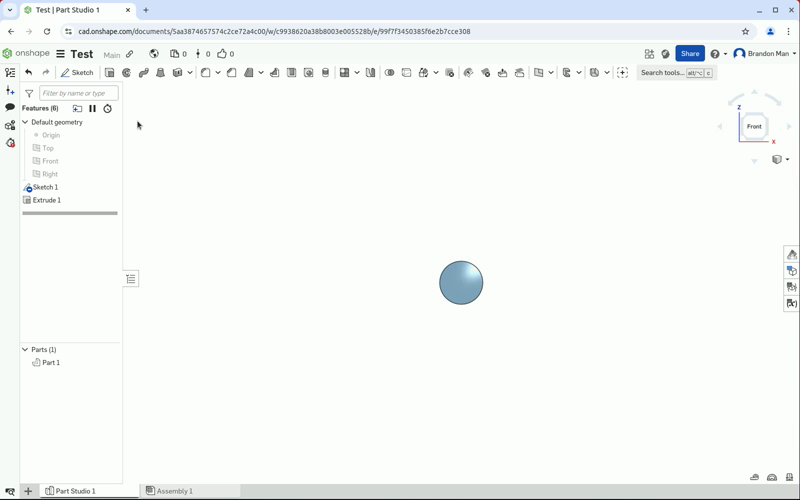
key(shift+h)
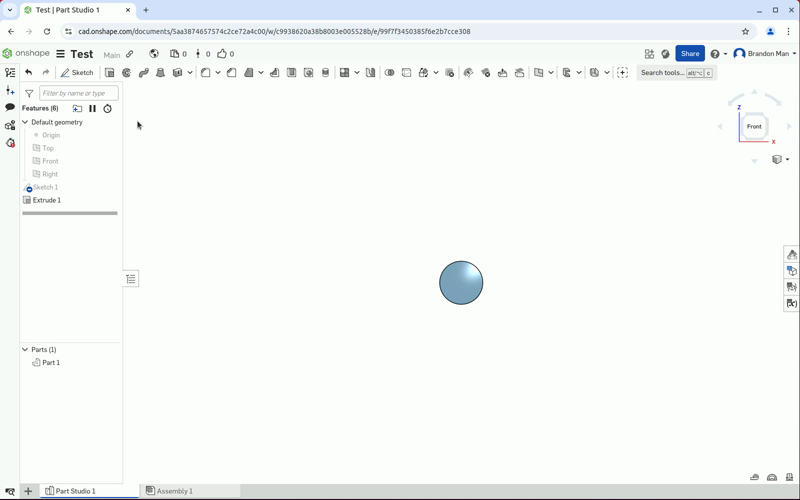
mouse_move(73, 189)
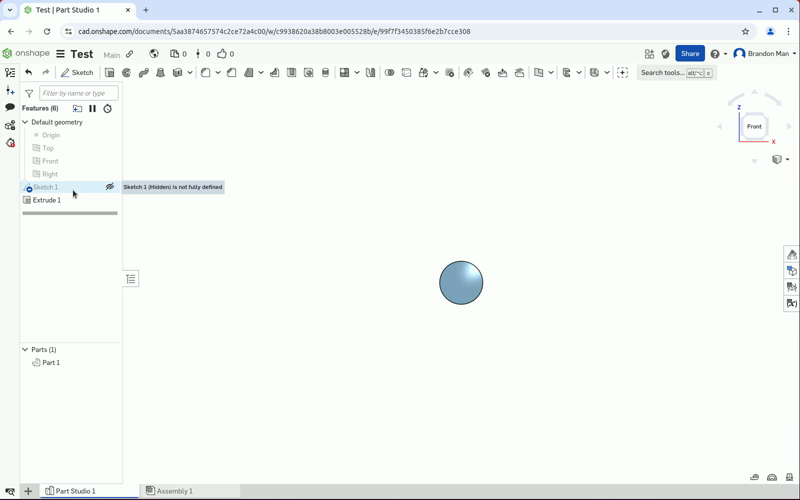
click(73, 189)
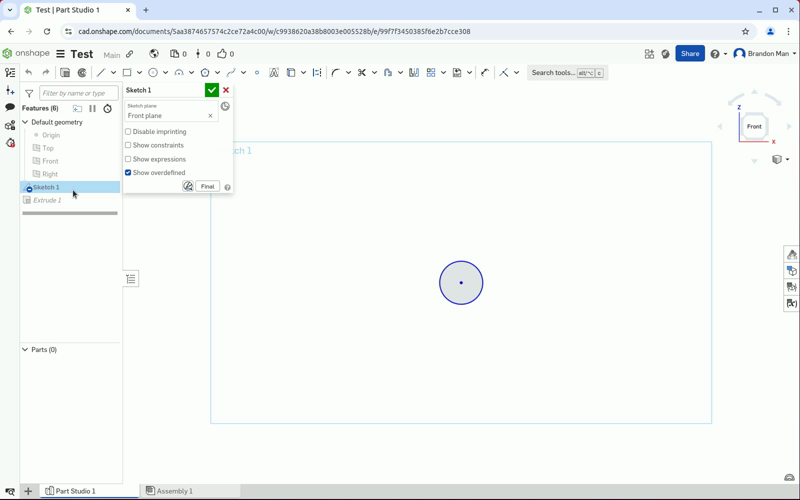
mouse_move(229, 92)
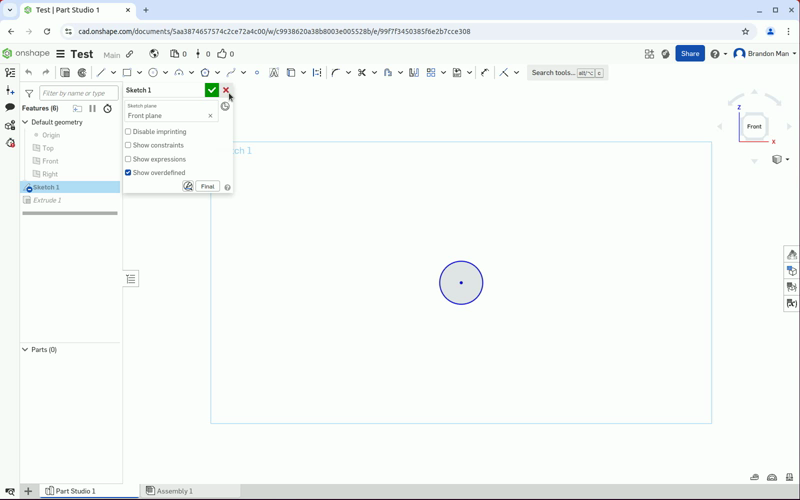
click(229, 92)
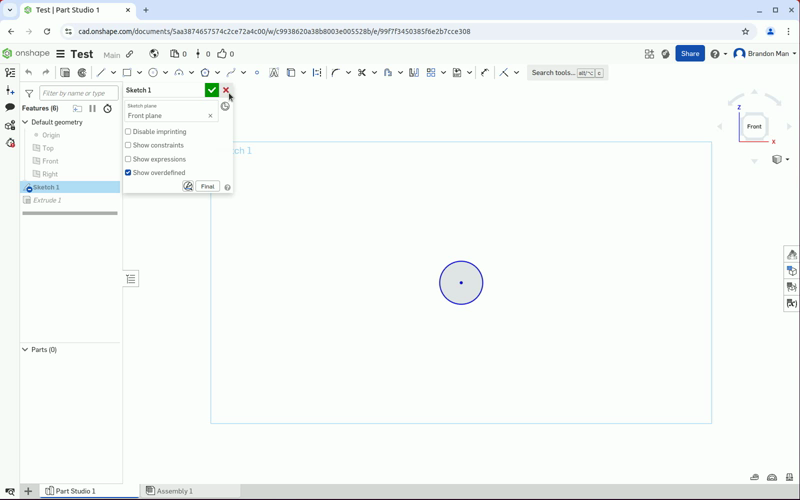
key(shift+s)
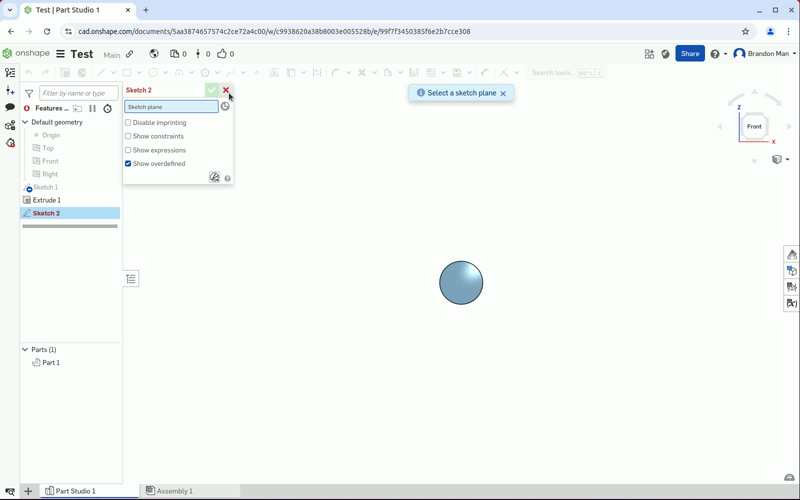
mouse_move(73, 163)
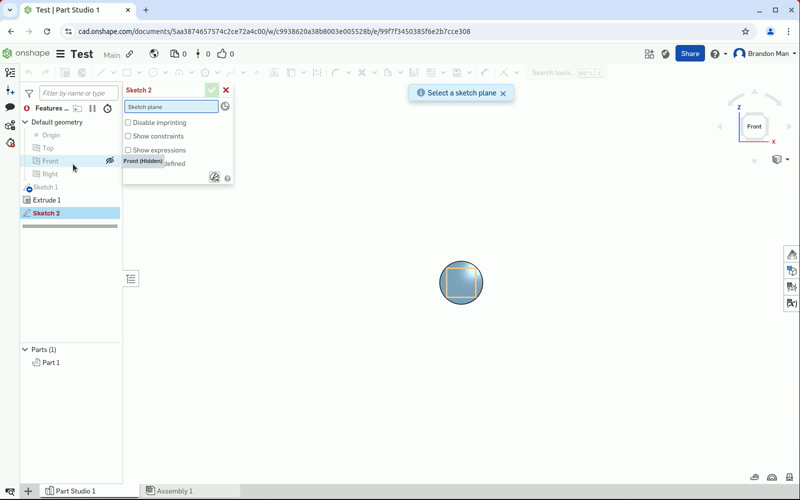
click(73, 163)
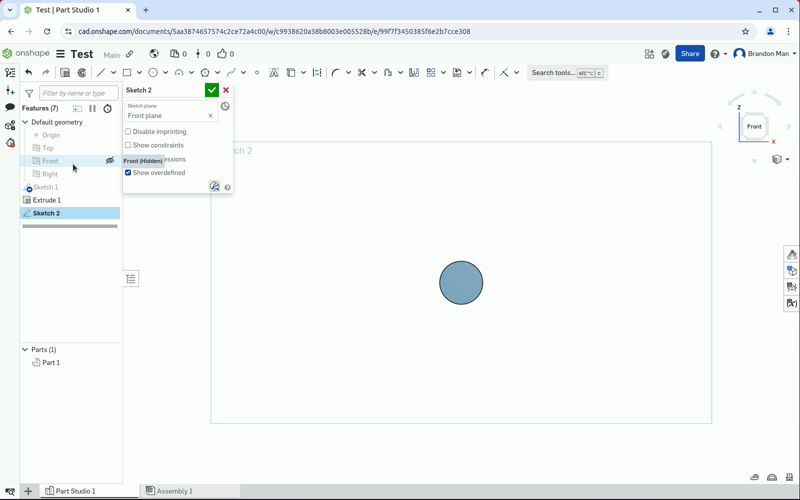
mouse_move(73, 352)
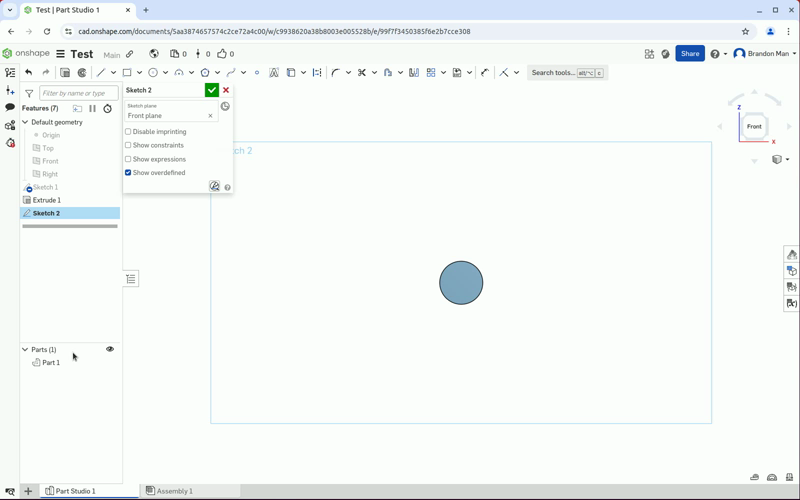
key(y)
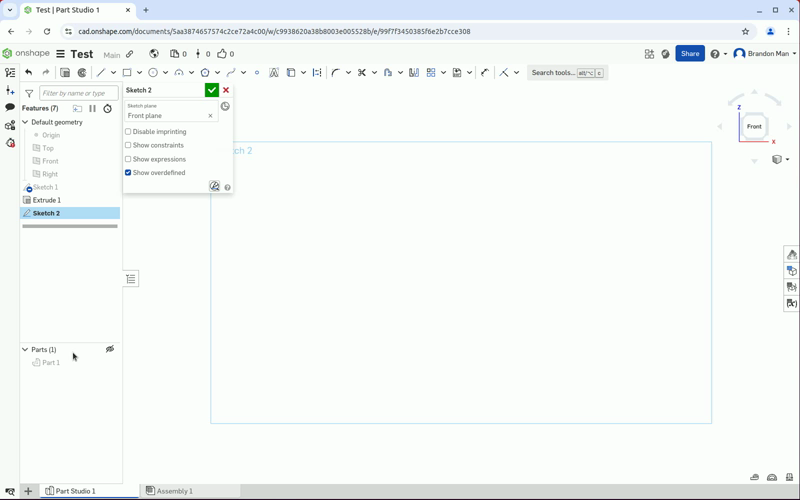
key(c)
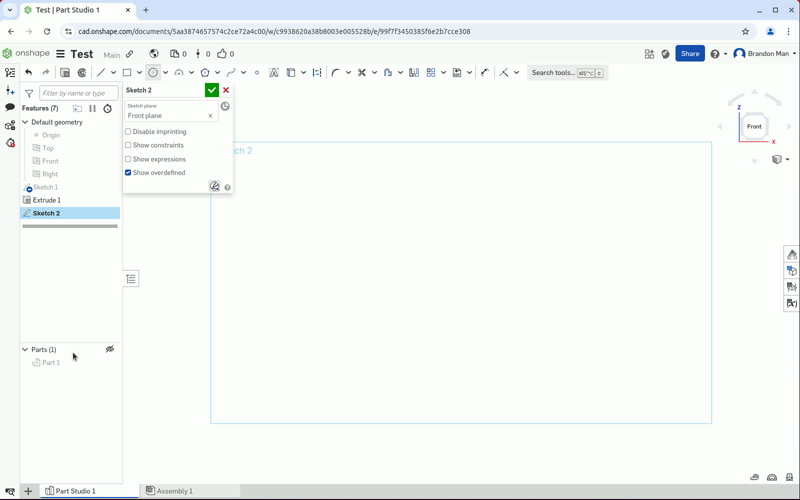
key_down(shift)
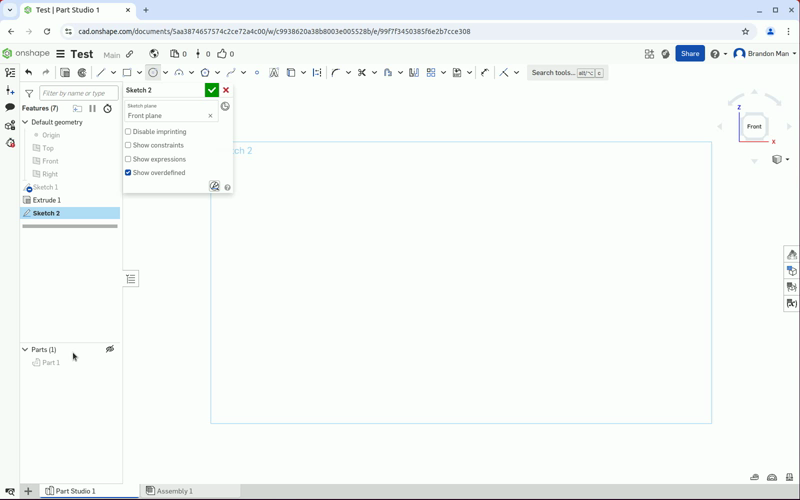
mouse_move(460, 282)
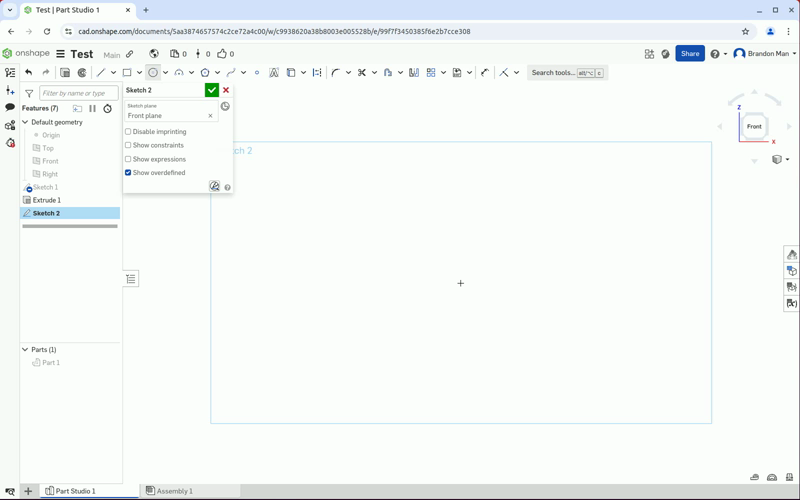
click(460, 282)
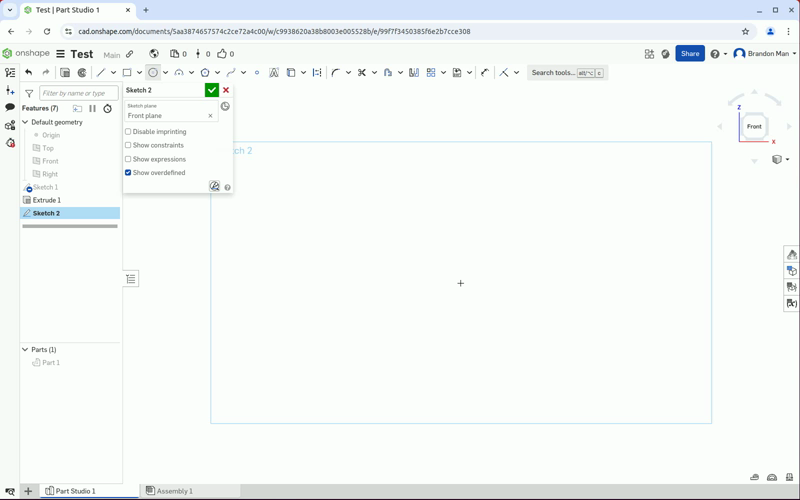
key_up(shift)
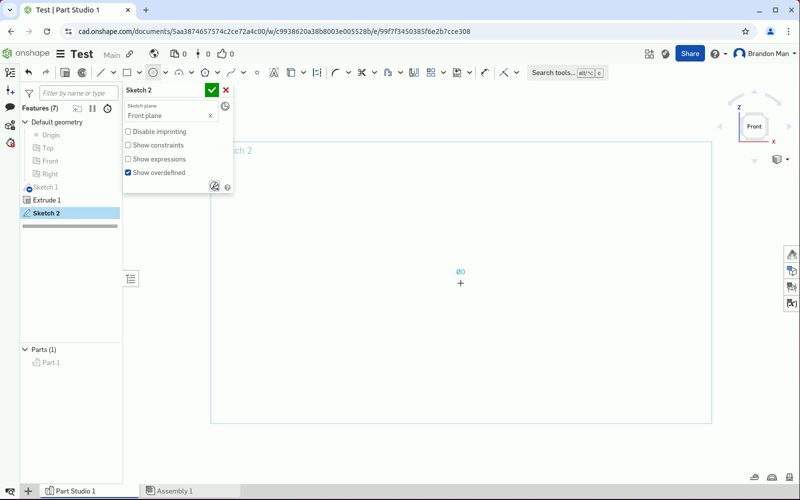
mouse_move(470, 282)
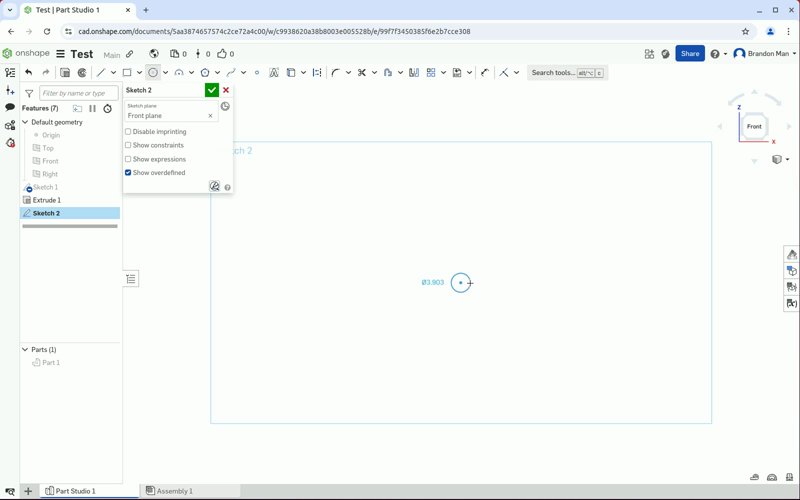
click(470, 282)
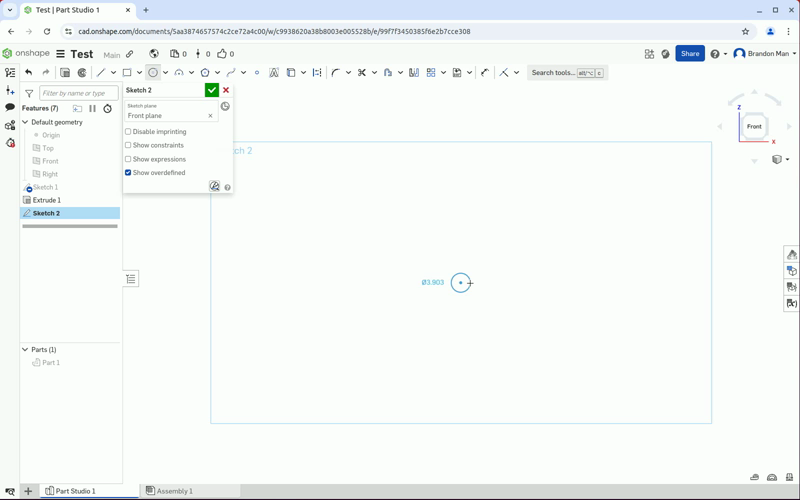
key(esc)
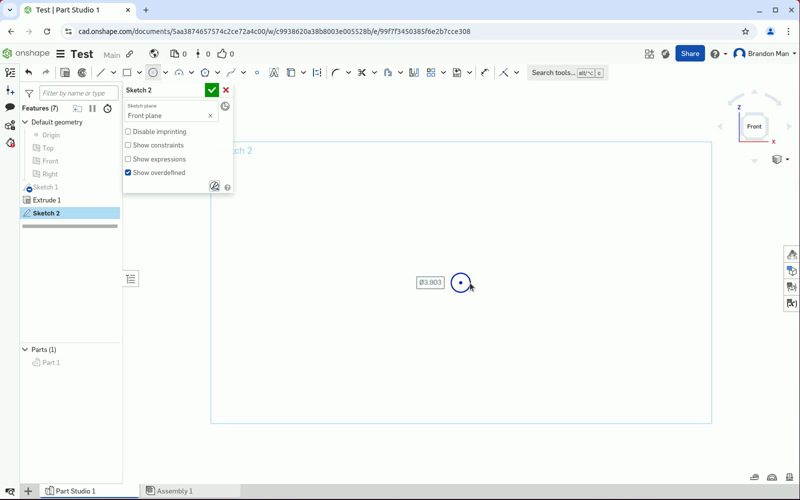
mouse_move(459, 281)
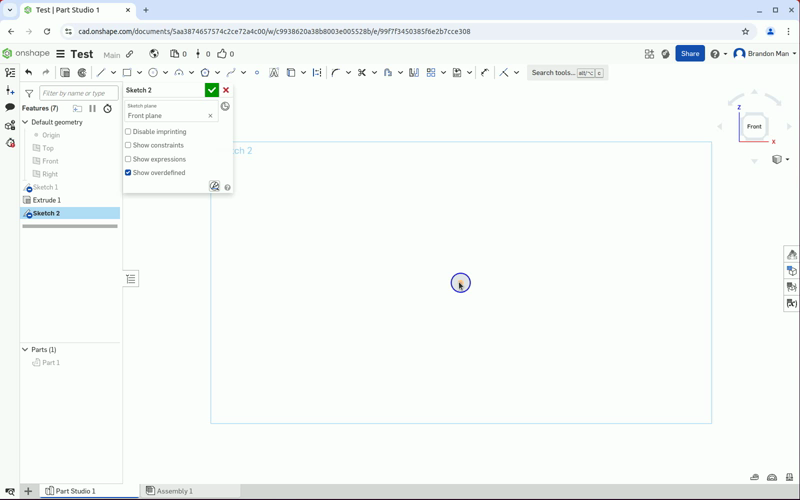
scroll(6)
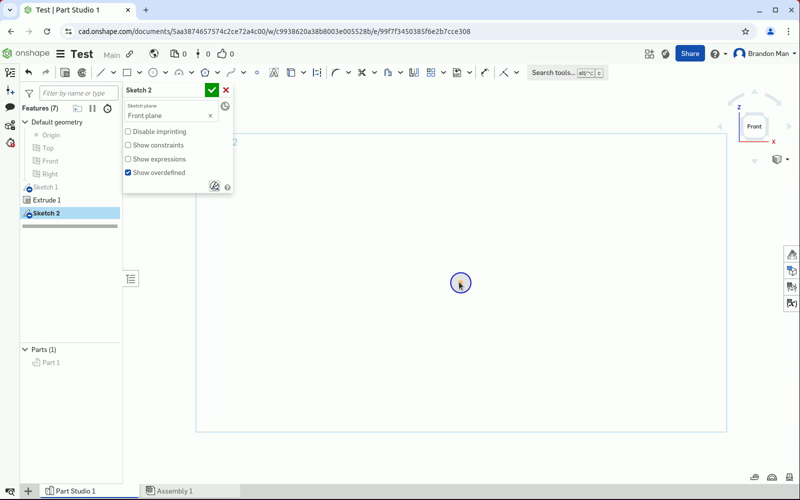
scroll(6)
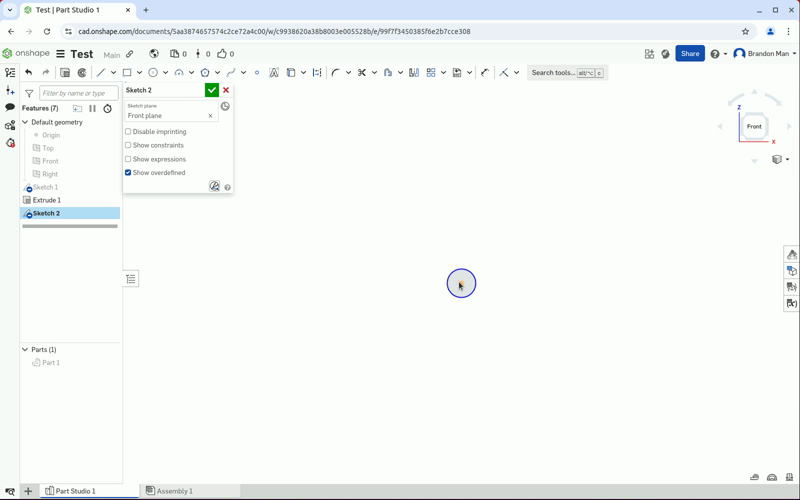
scroll(6)
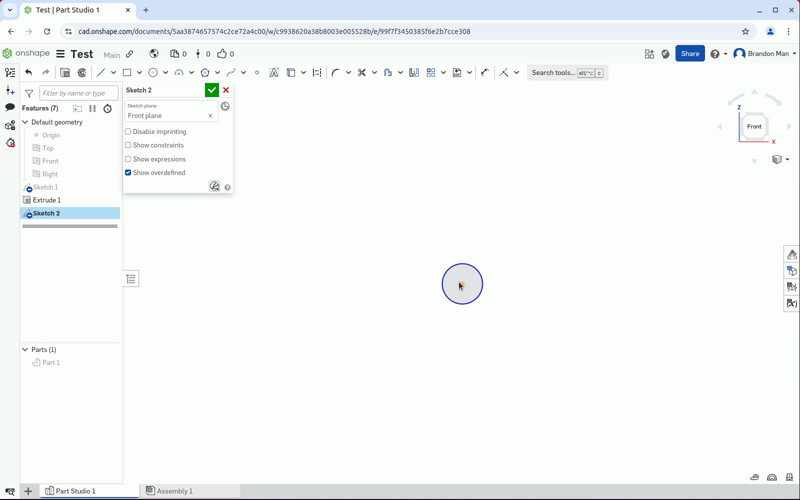
scroll(6)
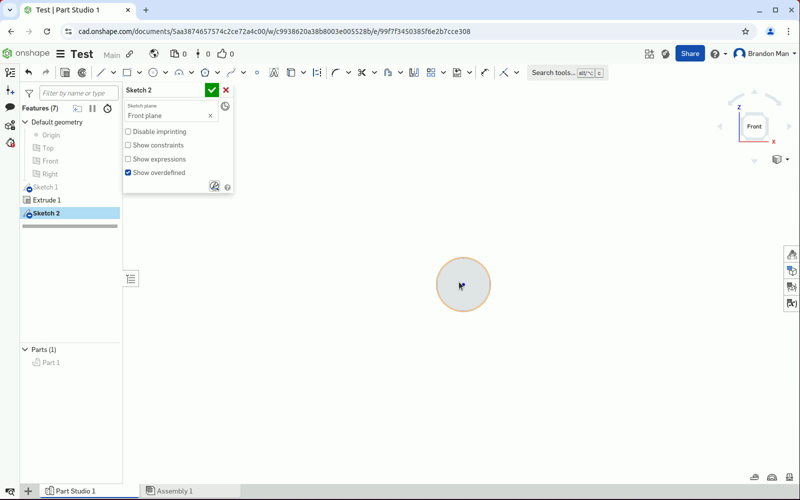
scroll(6)
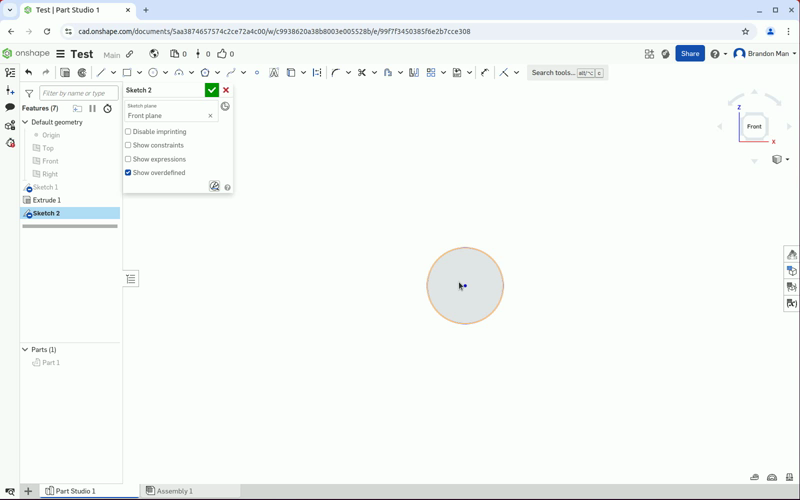
scroll(6)
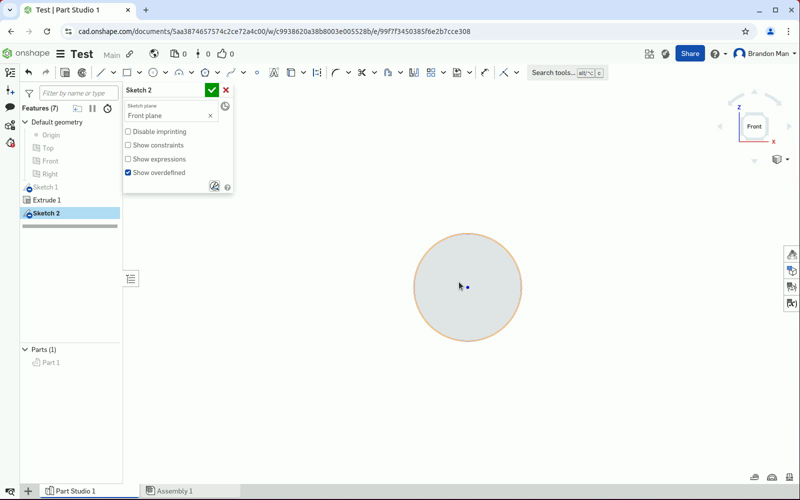
scroll(6)
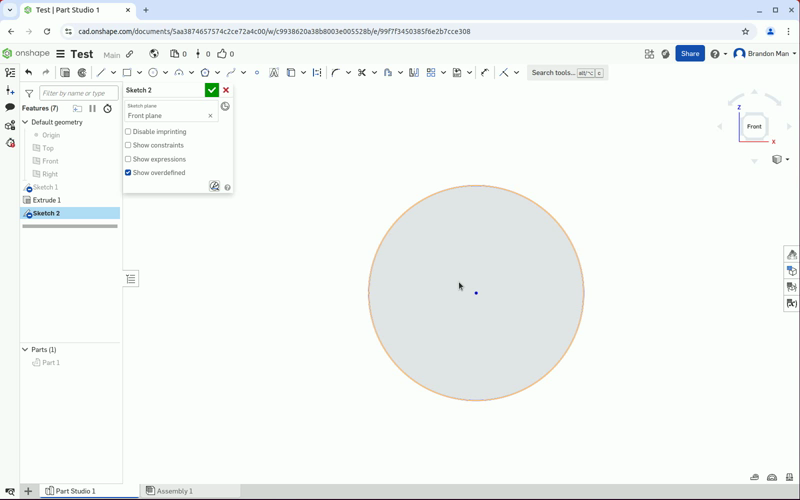
click(459, 281)
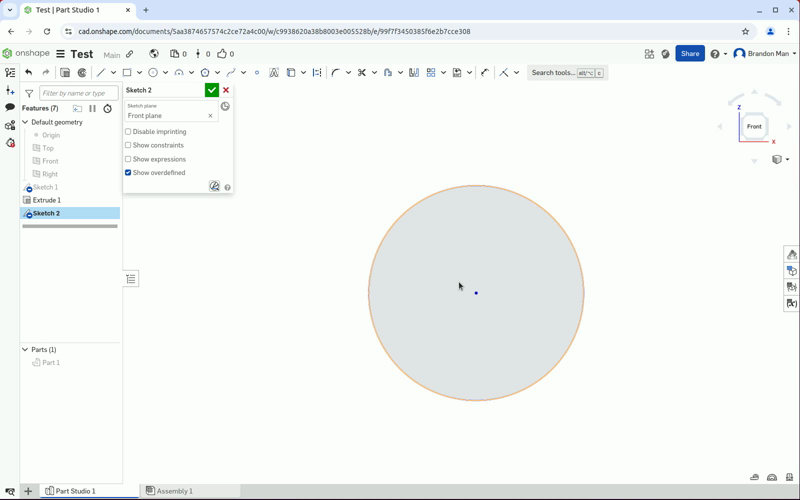
scroll(-6)
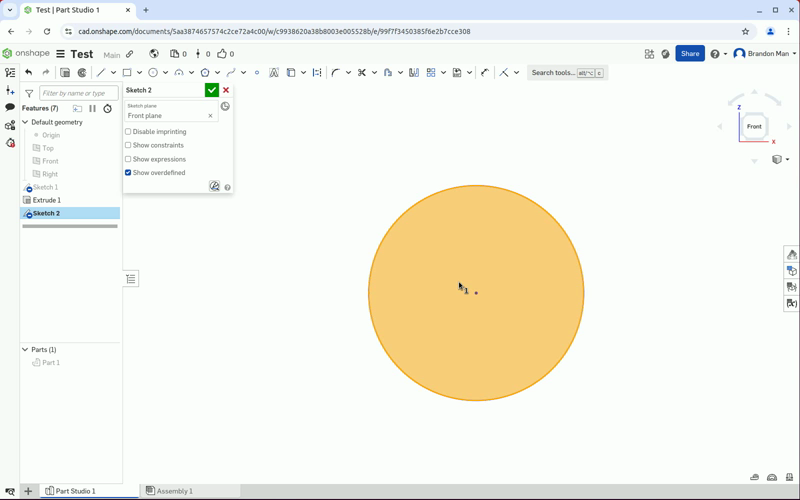
scroll(-6)
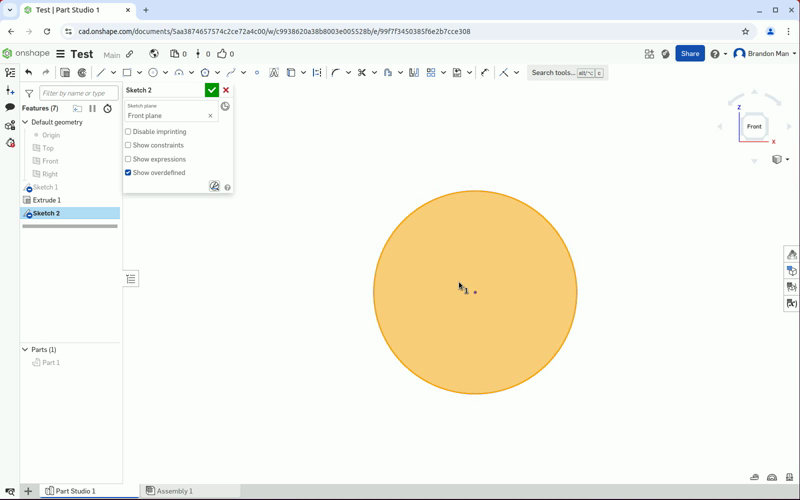
scroll(-6)
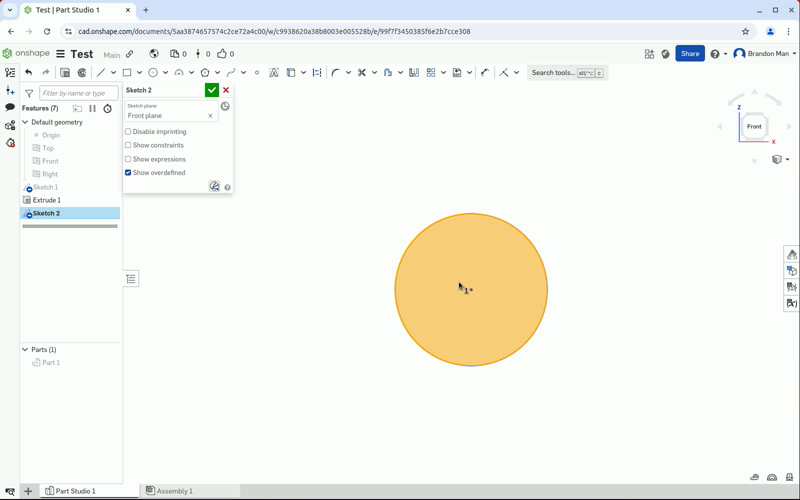
scroll(-6)
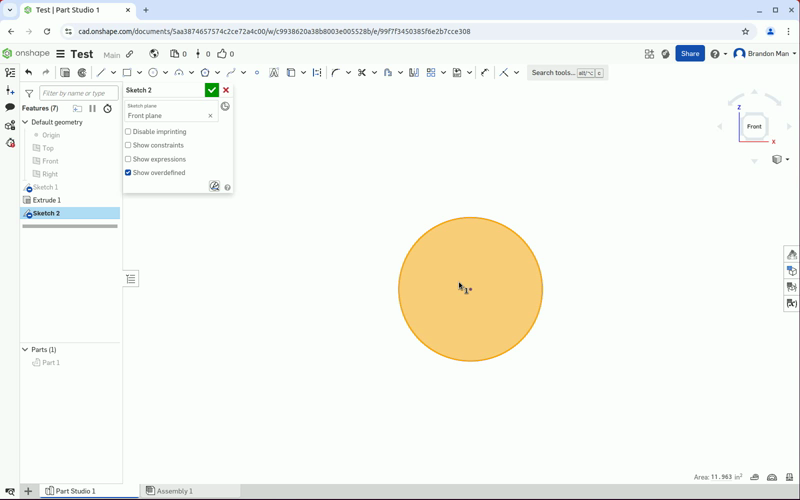
scroll(-6)
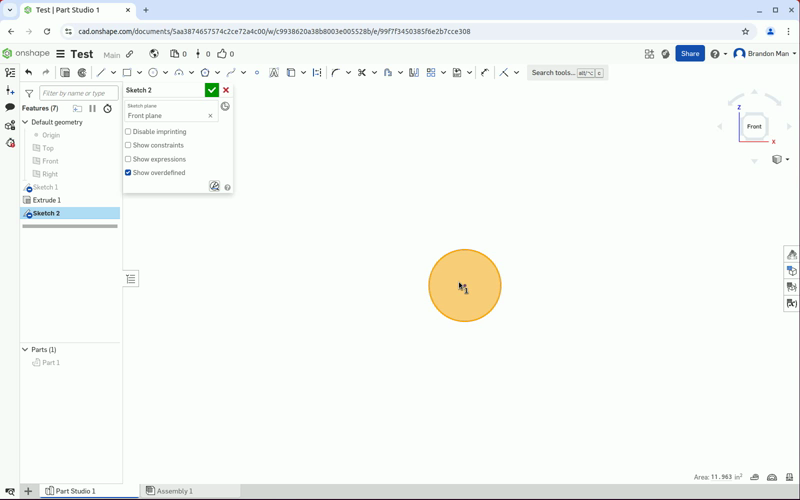
scroll(-6)
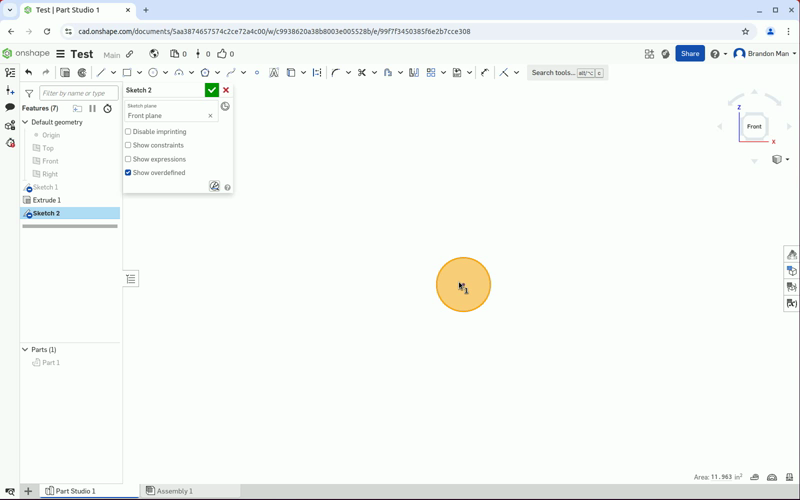
scroll(-6)
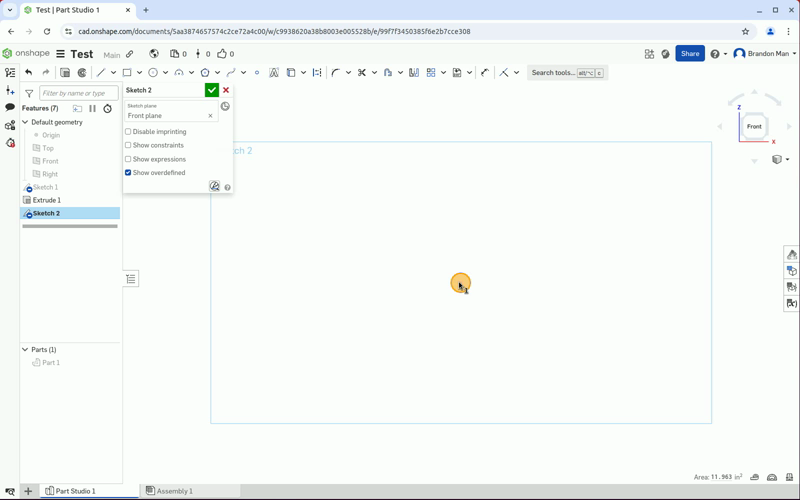
mouse_move(73, 352)
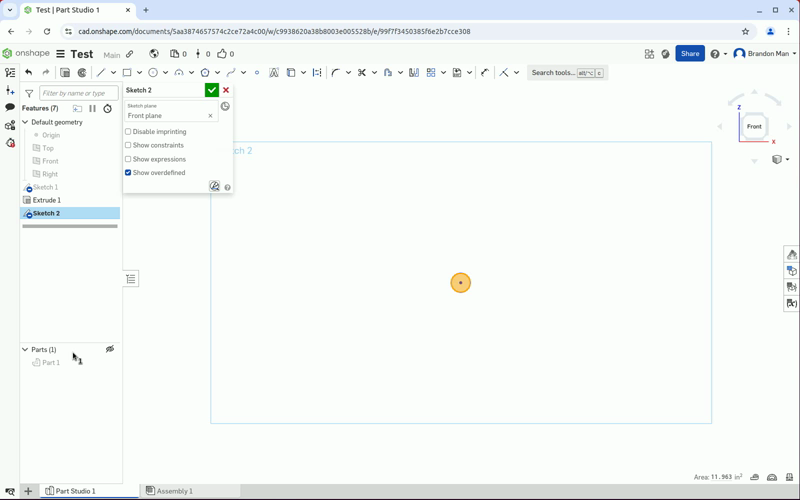
key(shift+y)
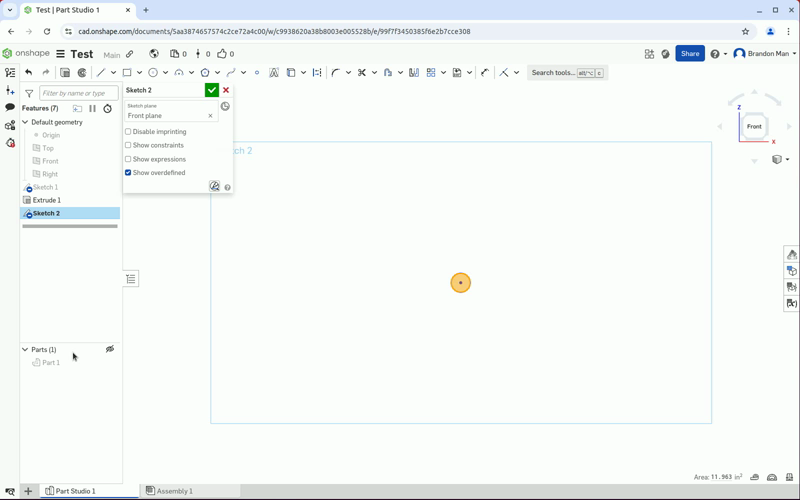
key(shift+e)
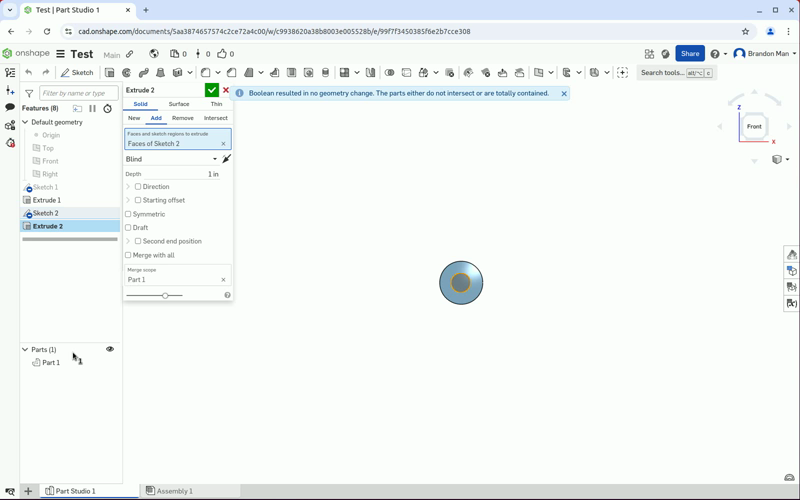
mouse_move(143, 106)
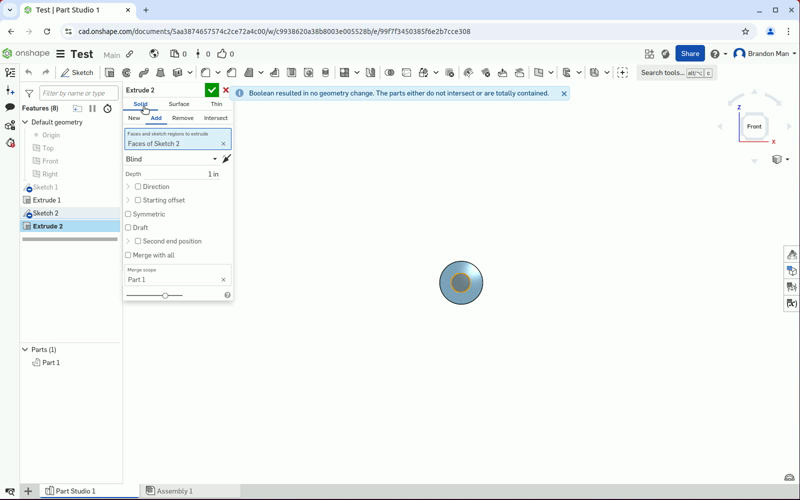
click(143, 106)
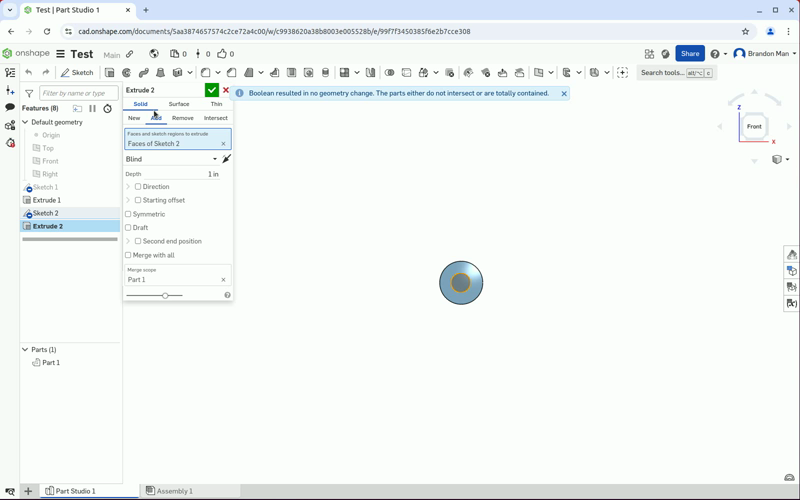
mouse_move(186, 120)
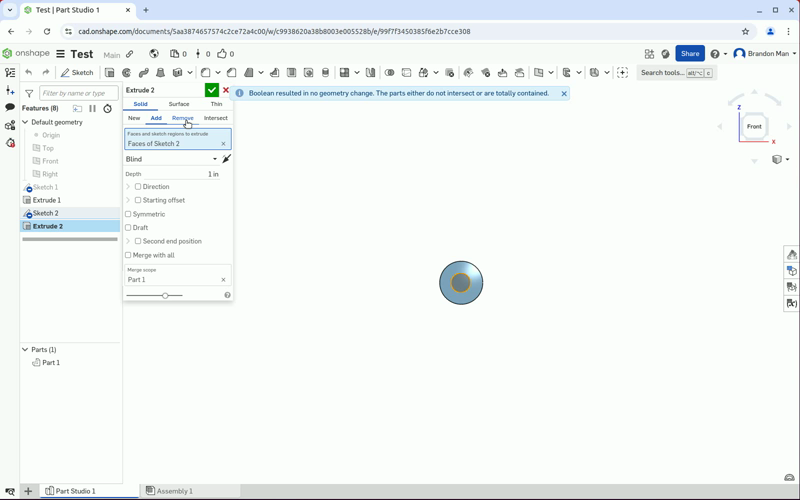
click(186, 120)
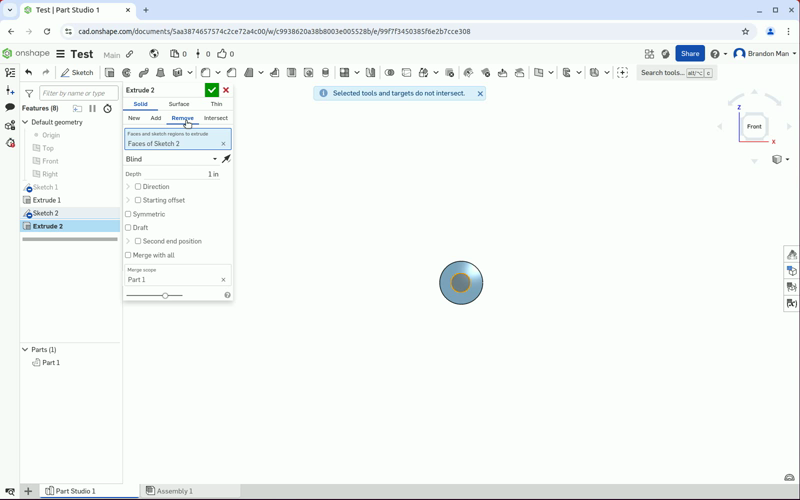
key(tab, 4)
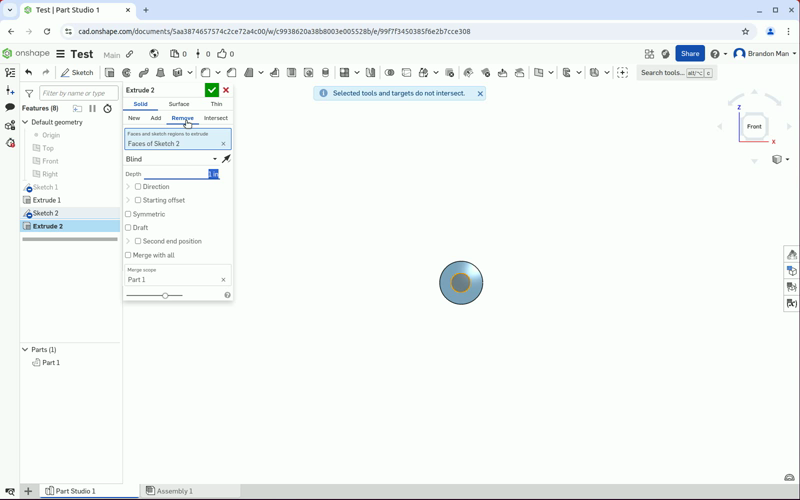
text(-23.108)
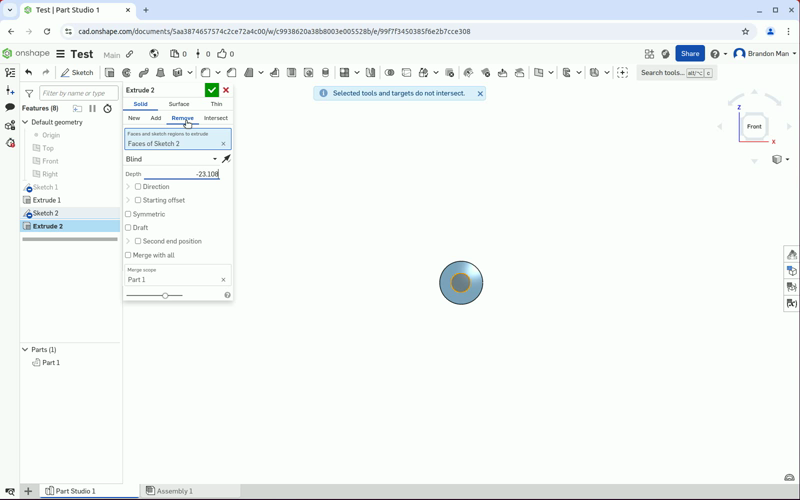
key(tab, 6)
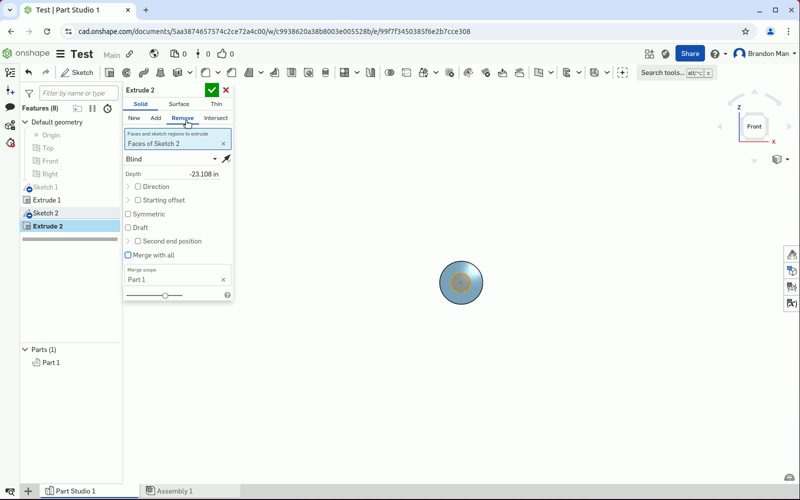
key(space)
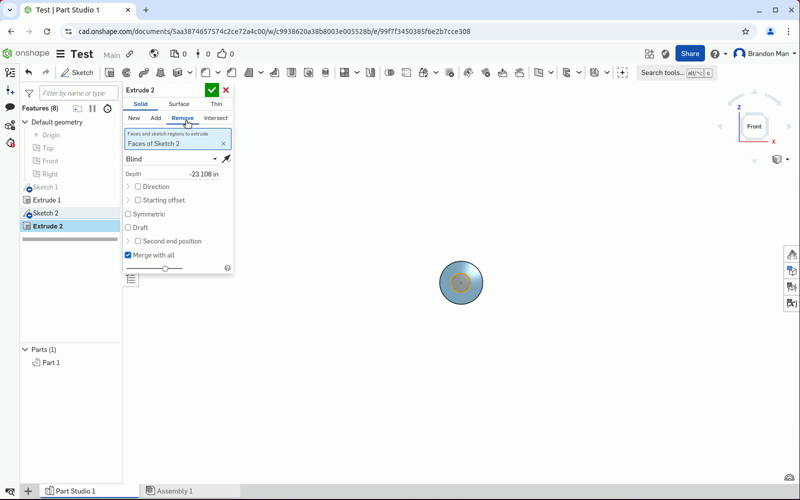
key(enter)
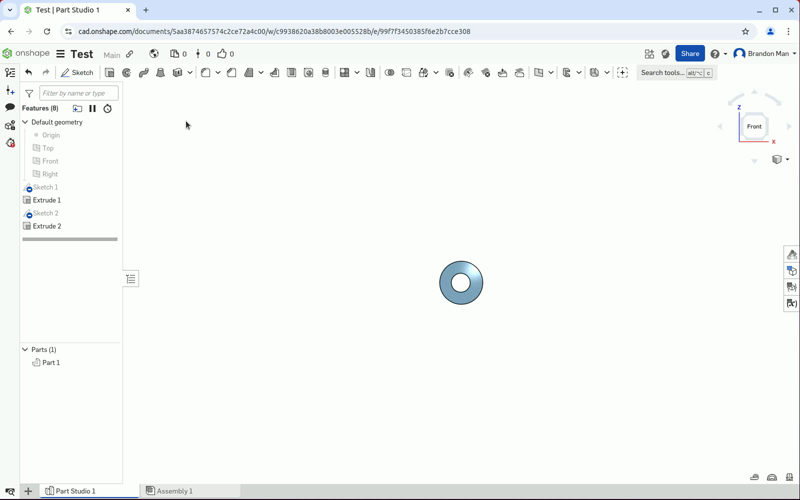
key(shift+h)
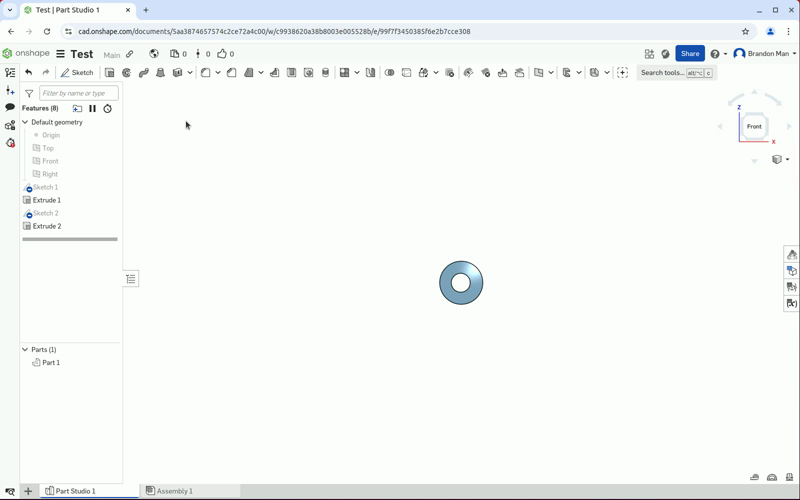
key(shift+h)
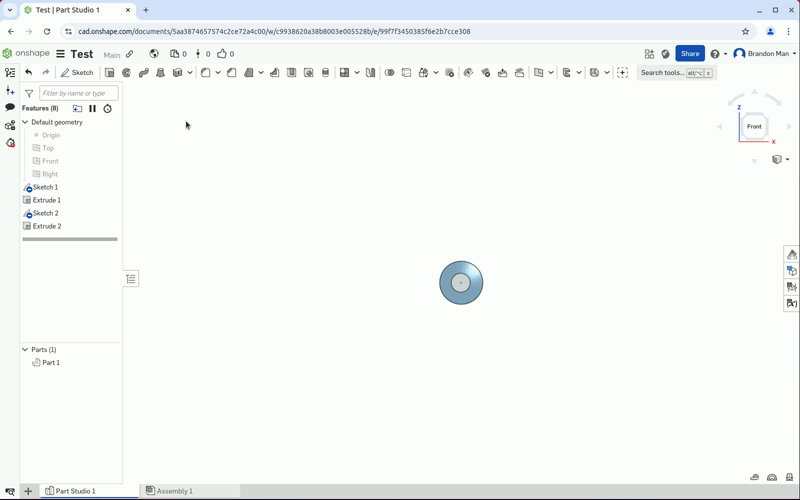
key(shift+7)
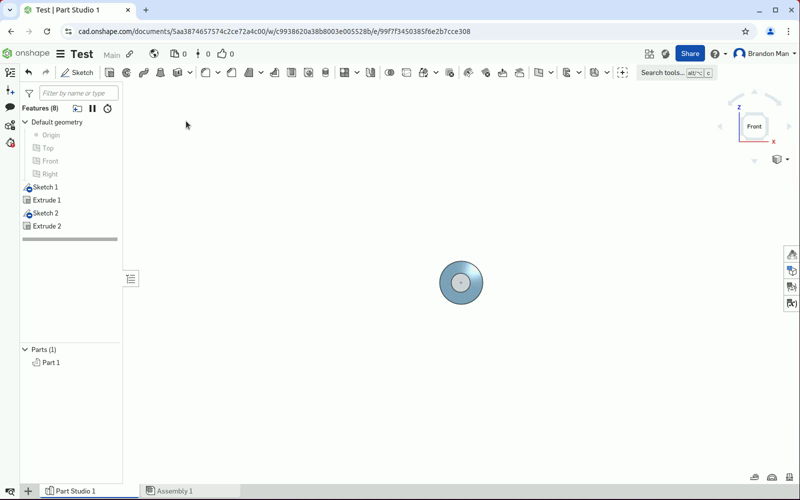
key(left, 2)
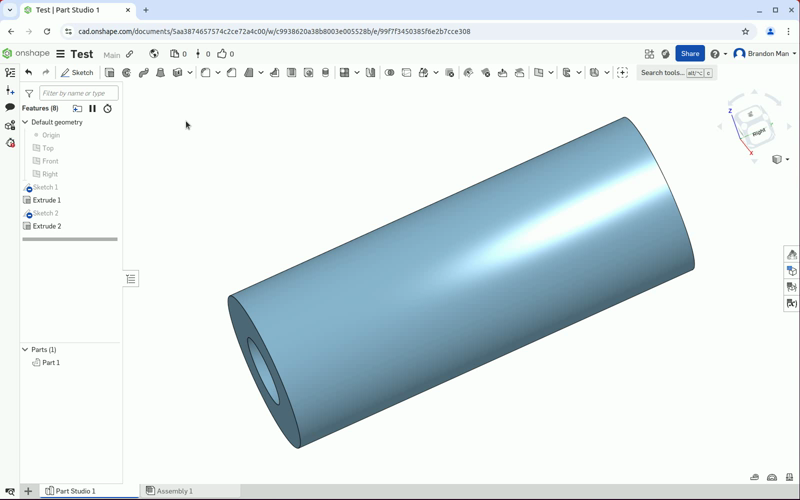
key(down, 2)
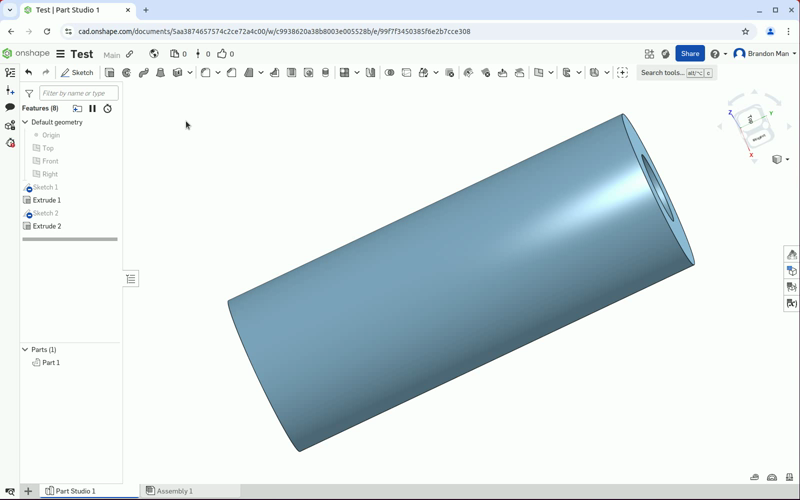
key(up, 2)
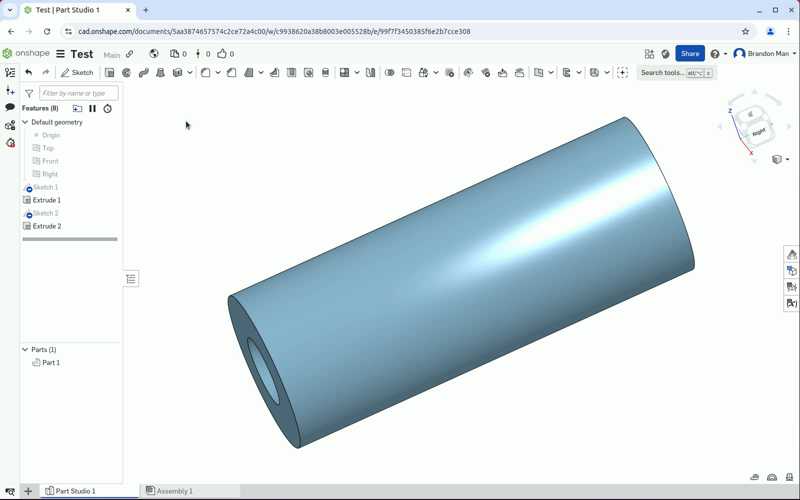
key(right, 2)
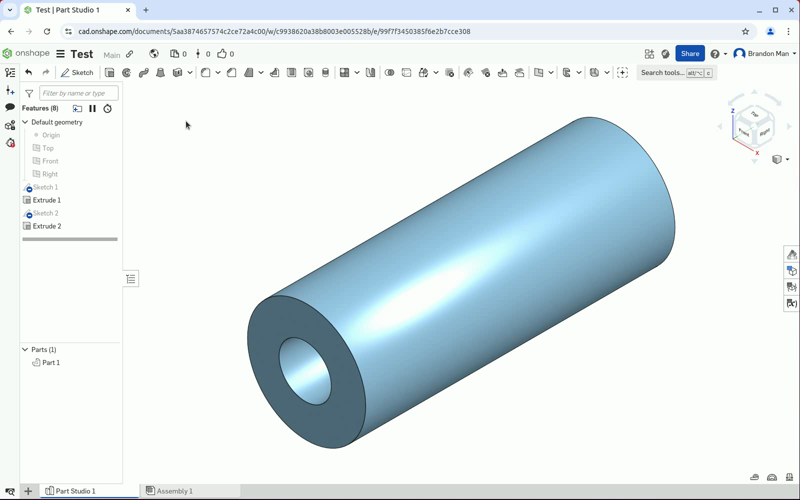
mouse_move(73, 189)
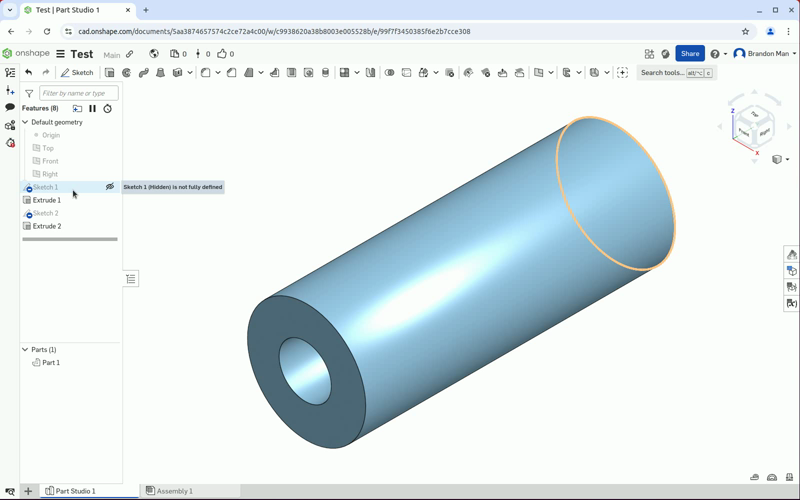
click(73, 189)